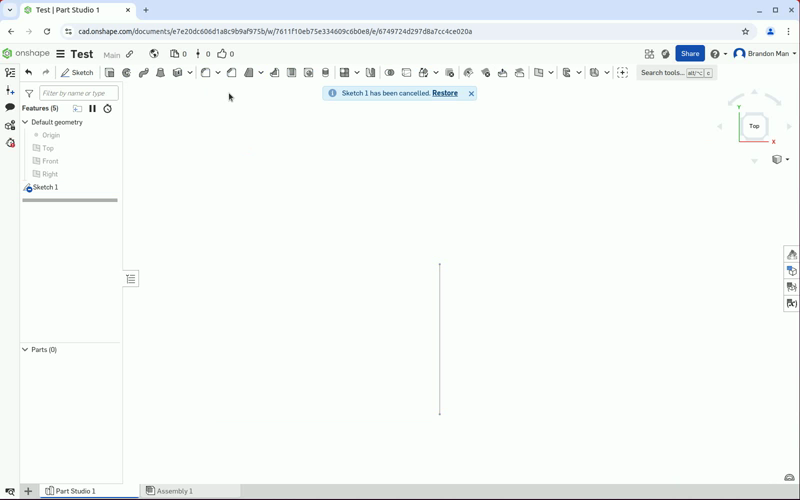
key(shift+h)
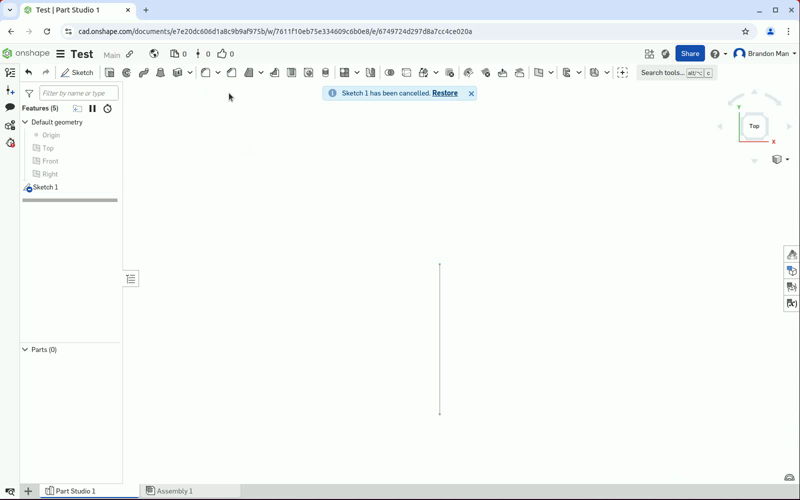
key(shift+s)
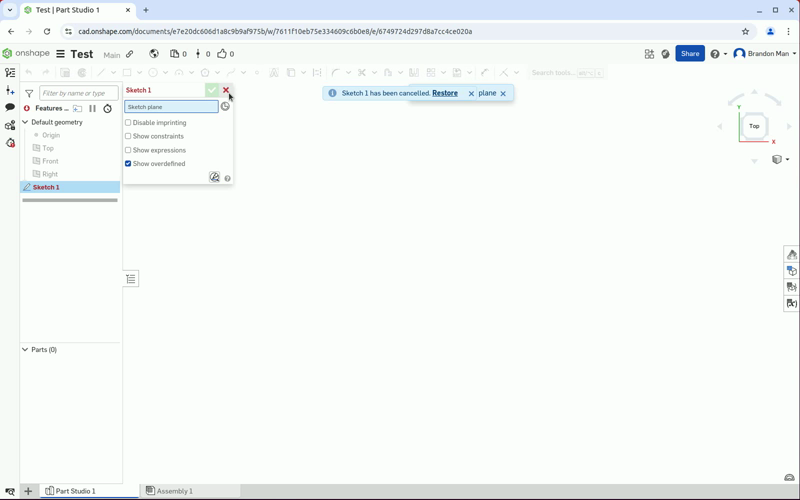
mouse_move(73, 150)
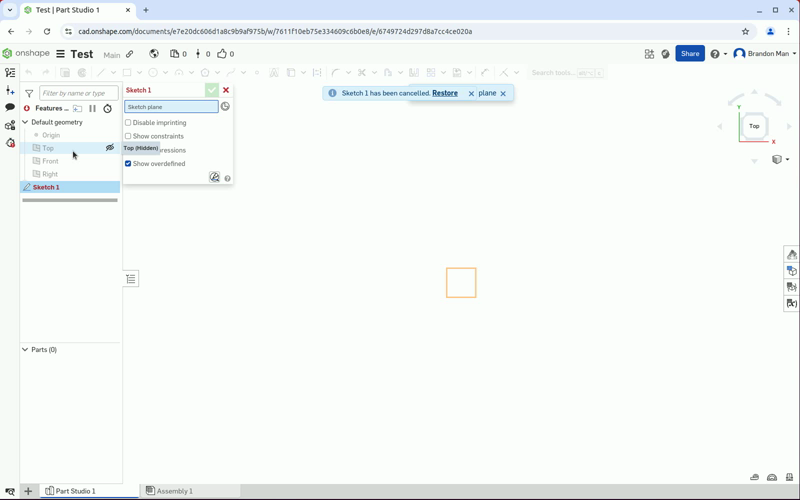
click(73, 150)
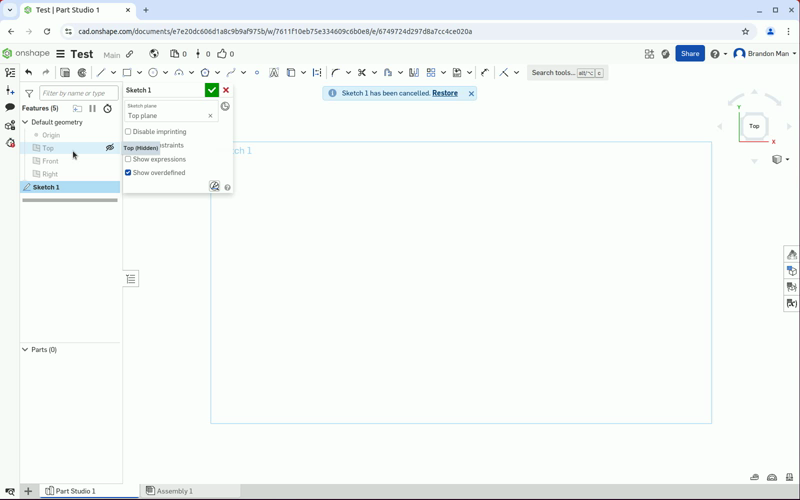
mouse_move(73, 352)
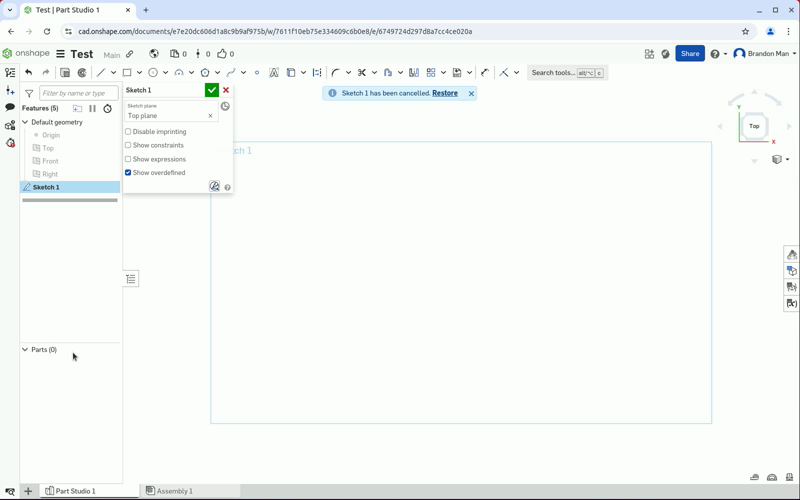
key(y)
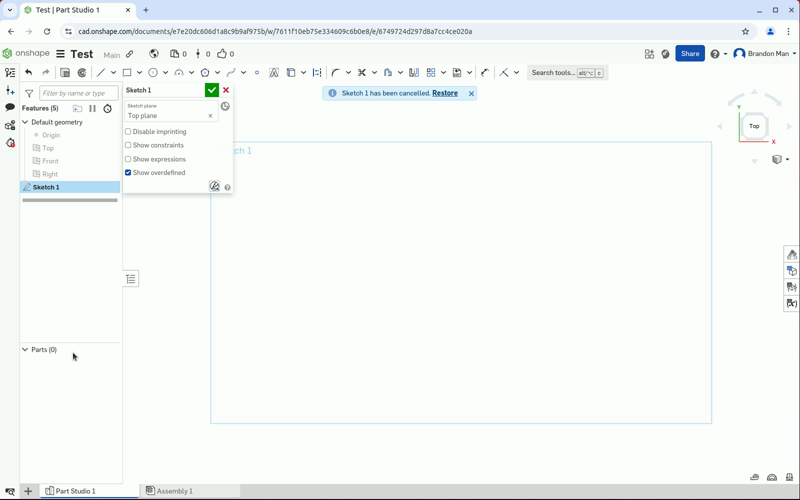
key(c)
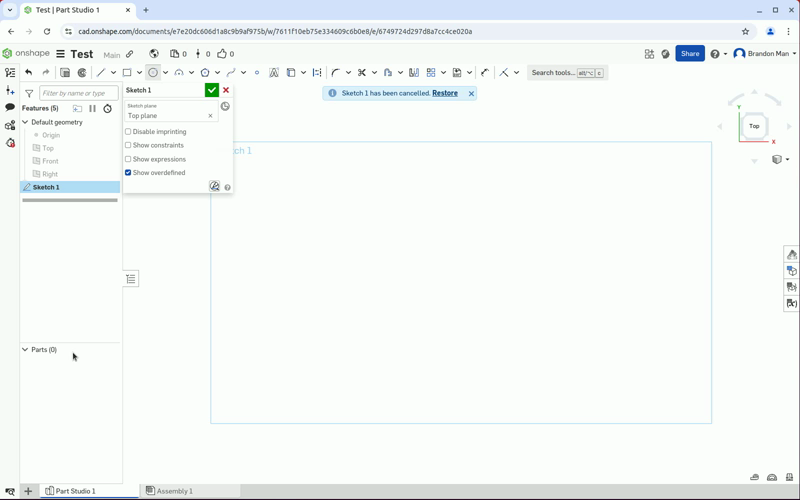
key_down(shift)
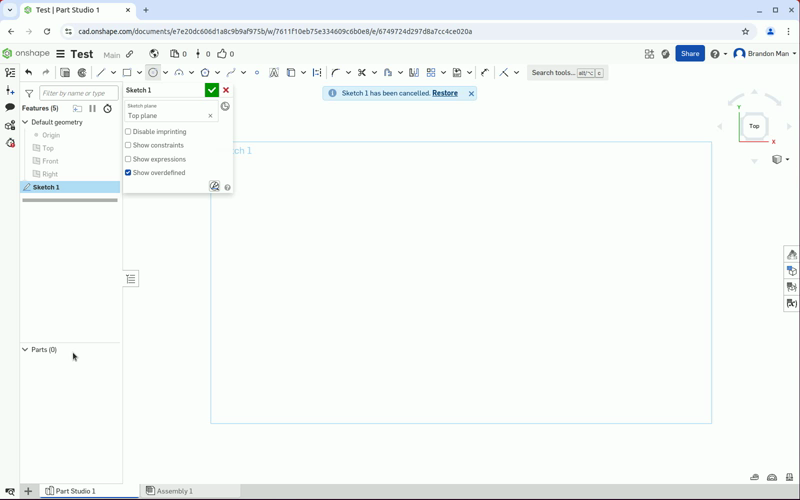
mouse_move(461, 282)
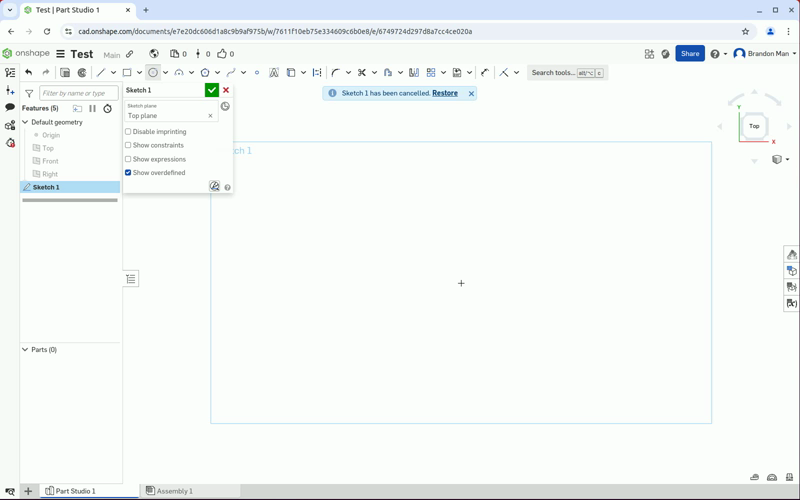
click(461, 282)
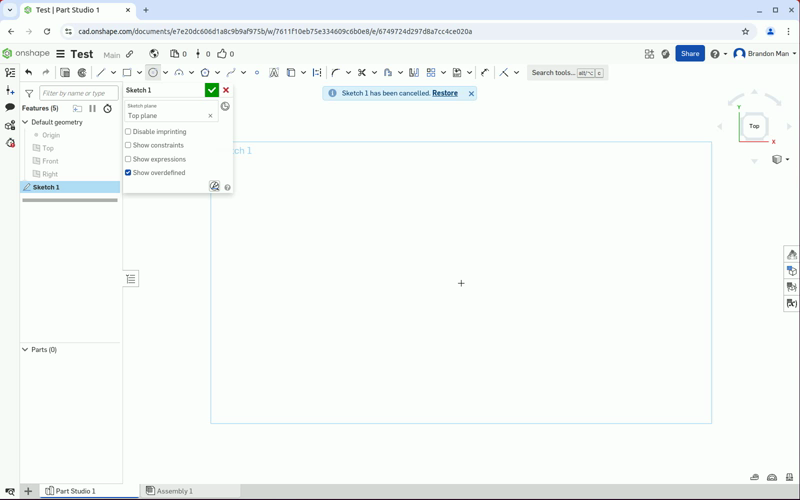
key_up(shift)
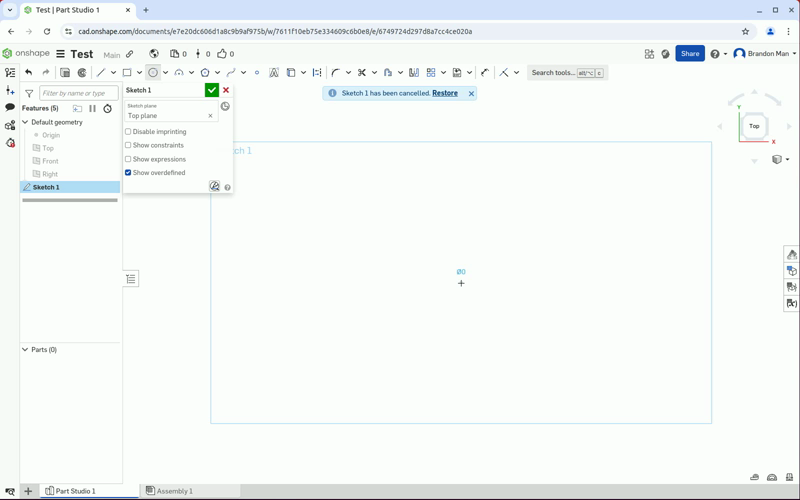
mouse_move(490, 282)
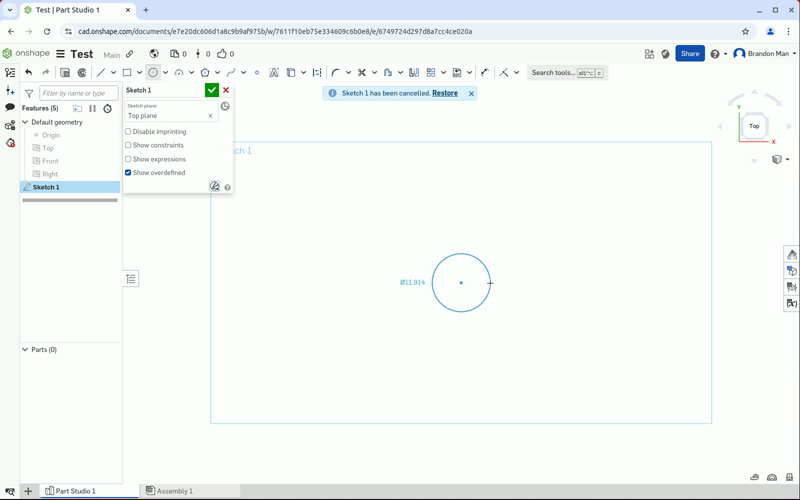
click(490, 282)
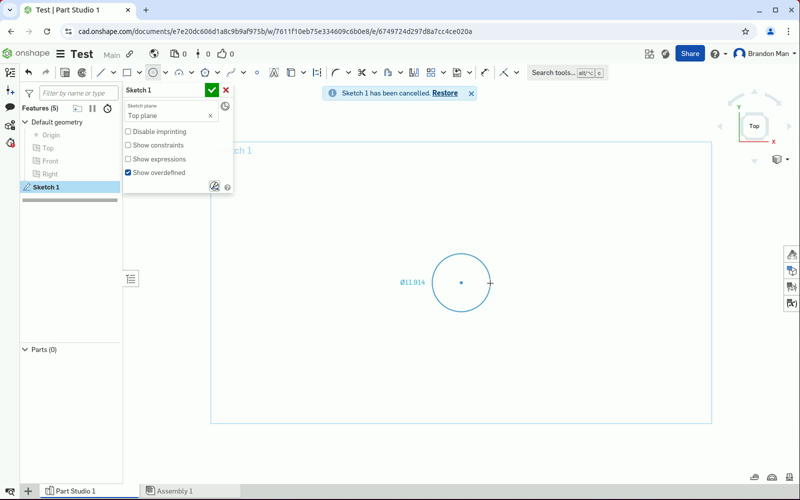
key(esc)
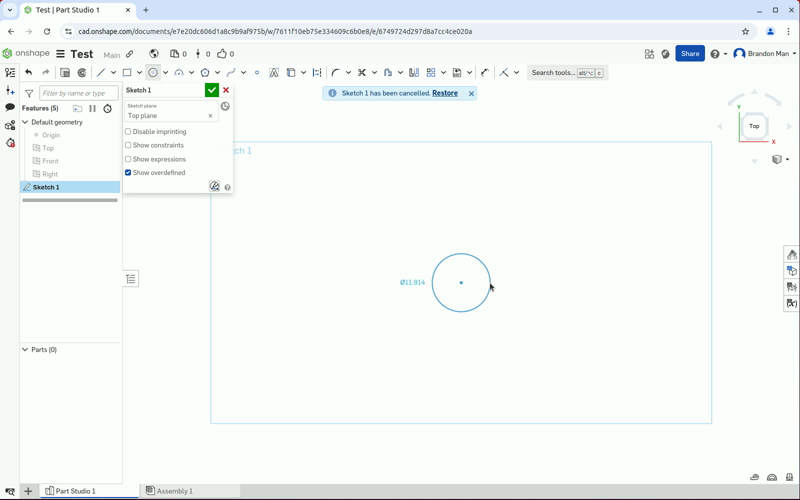
key(c)
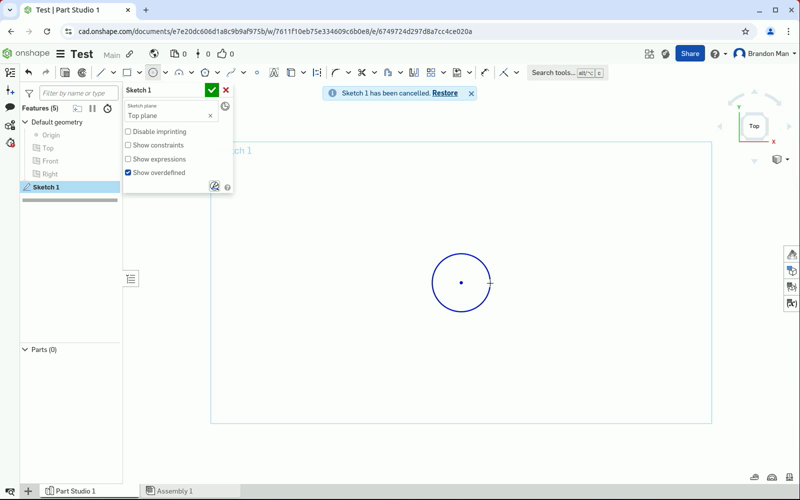
key_down(shift)
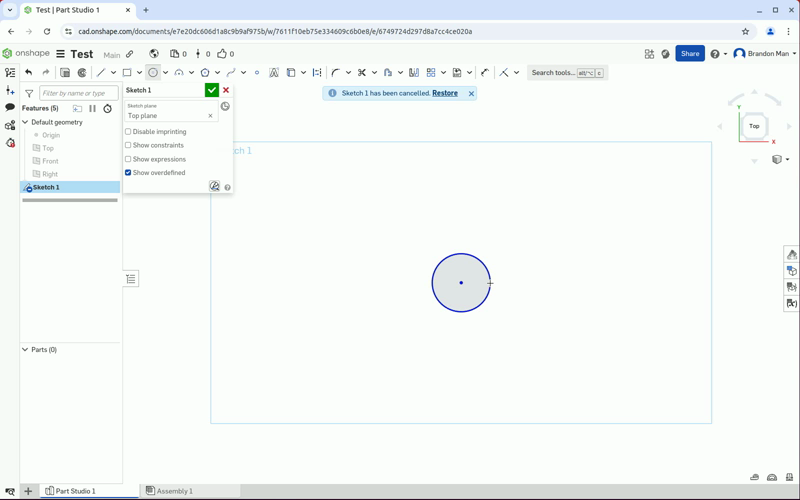
mouse_move(461, 282)
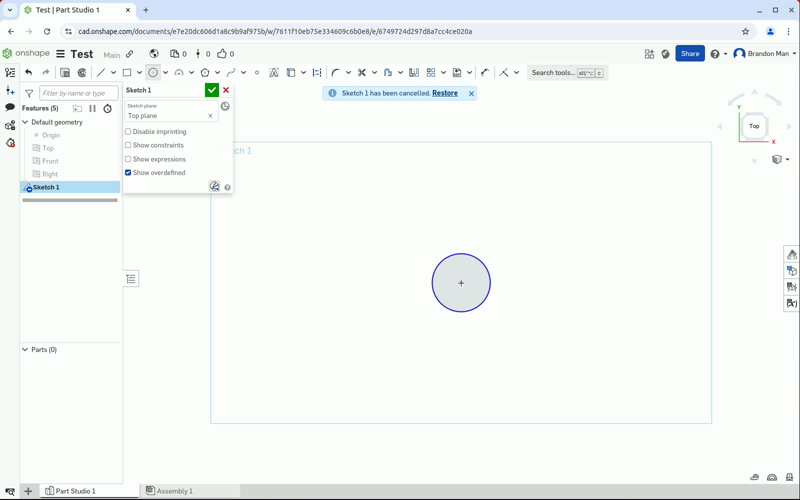
click(461, 282)
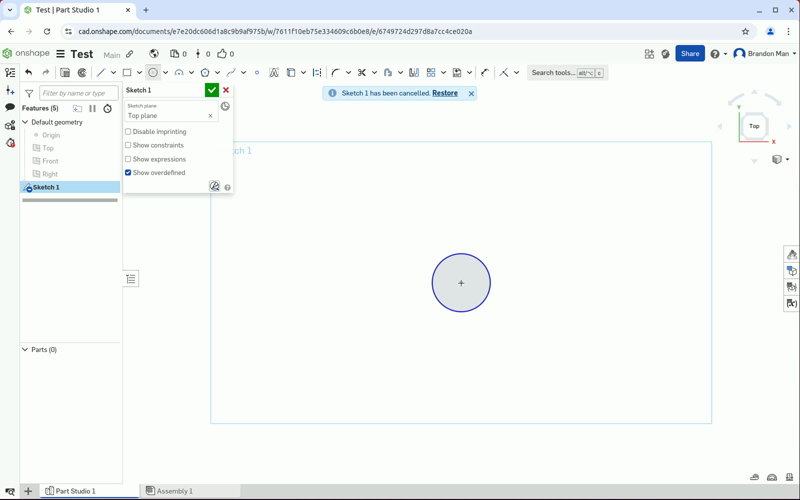
key_up(shift)
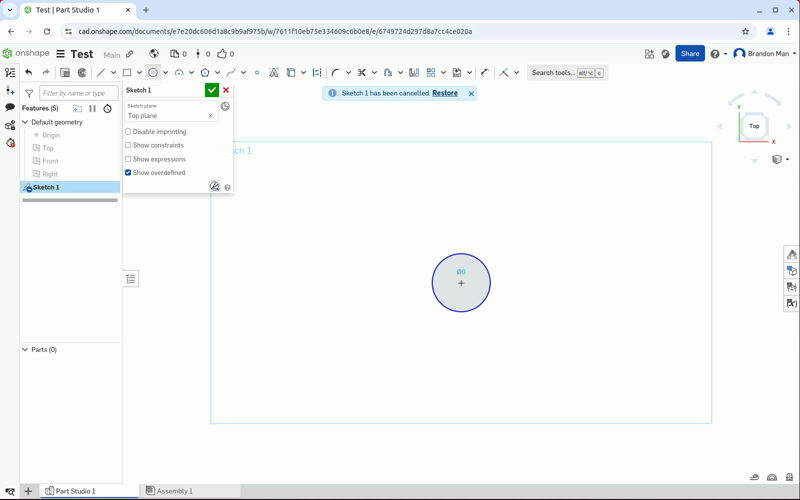
mouse_move(477, 282)
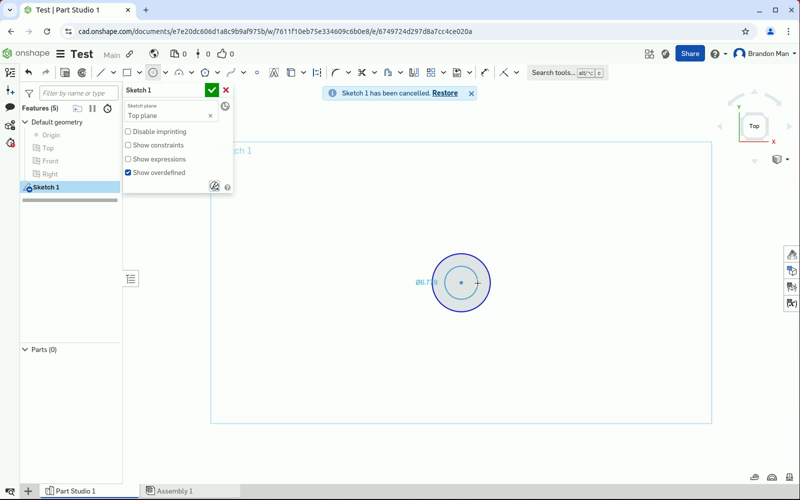
click(477, 282)
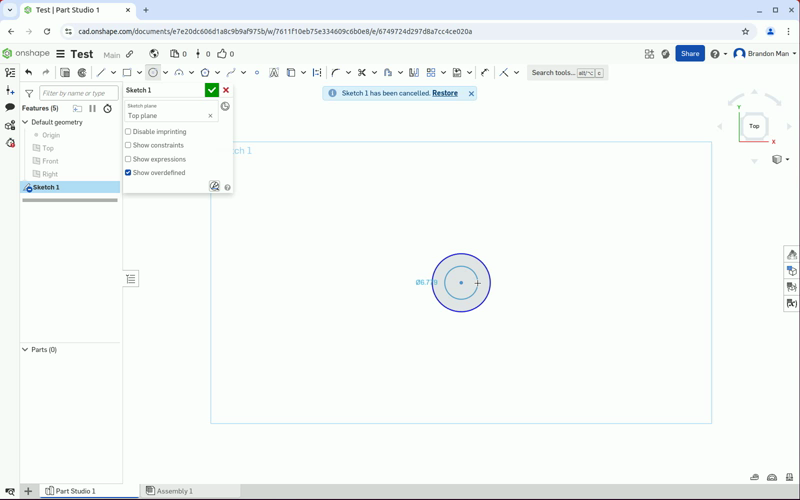
key(esc)
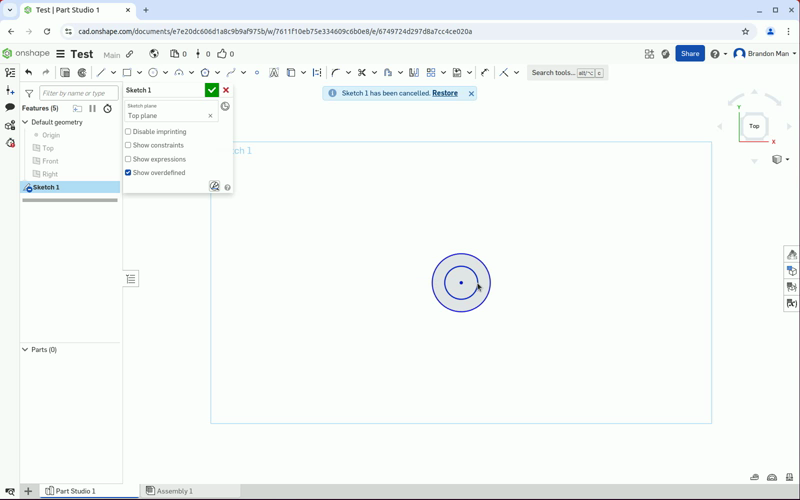
mouse_move(466, 266)
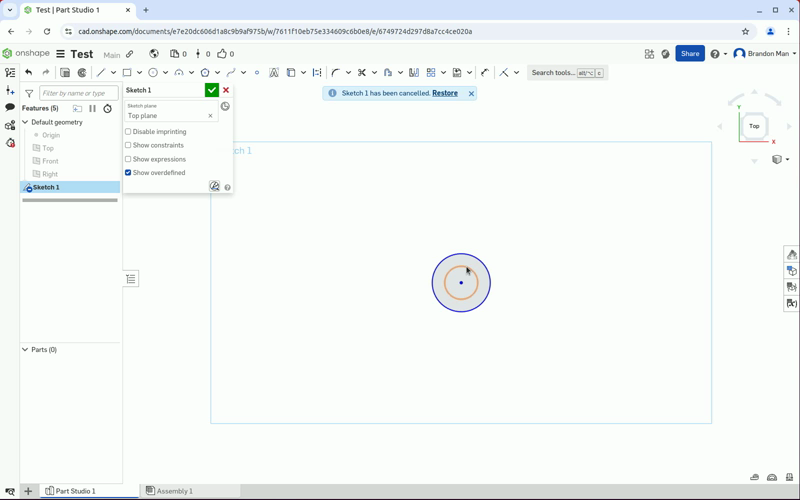
scroll(6)
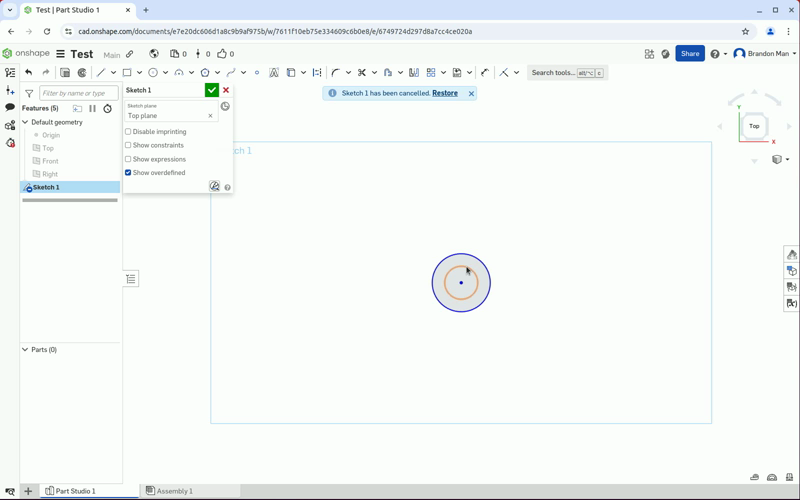
scroll(6)
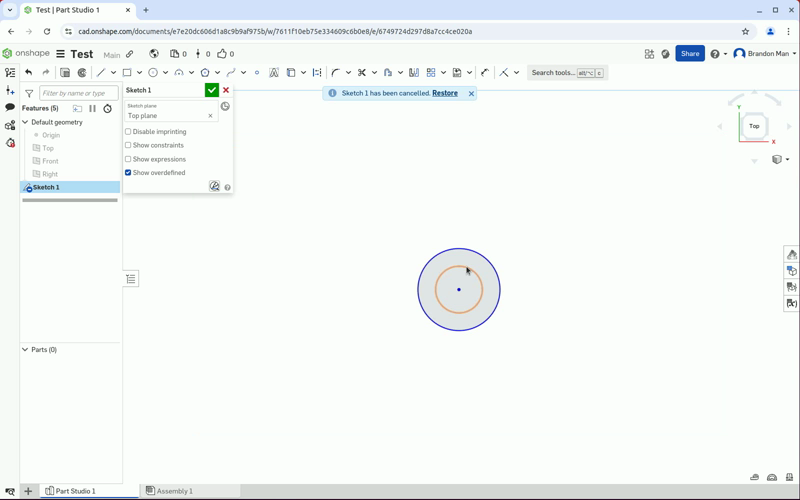
scroll(6)
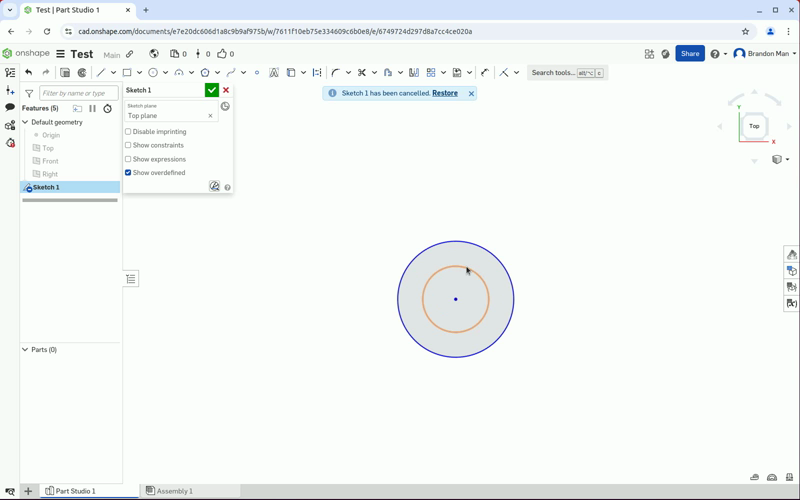
scroll(6)
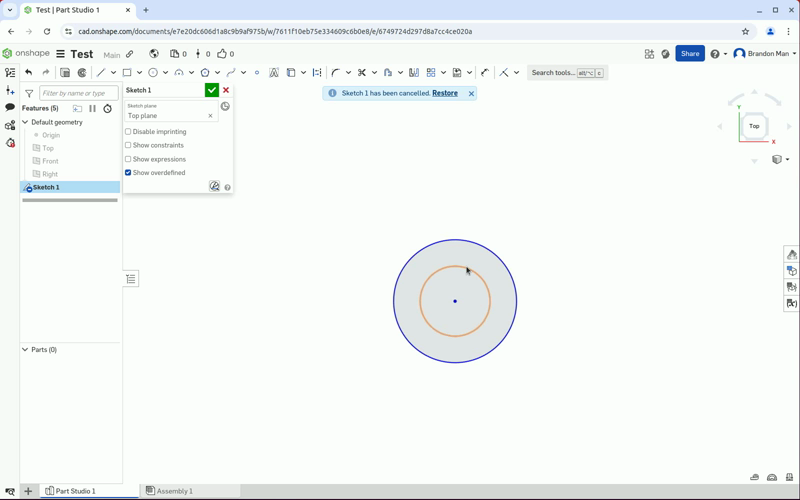
scroll(6)
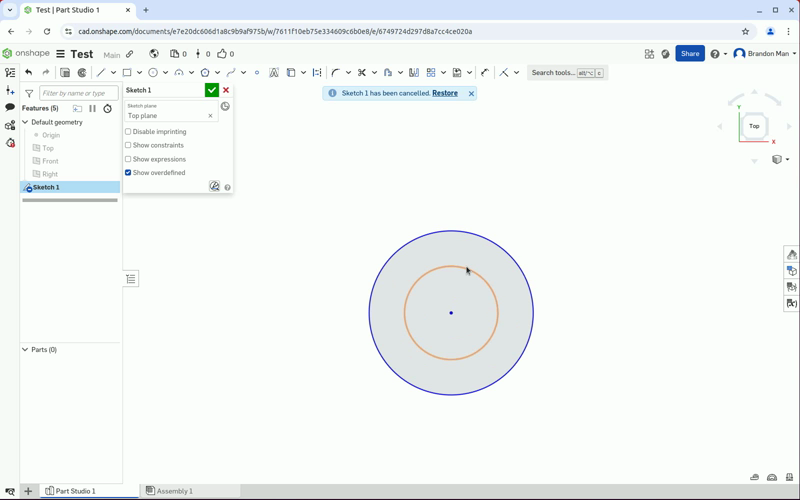
scroll(6)
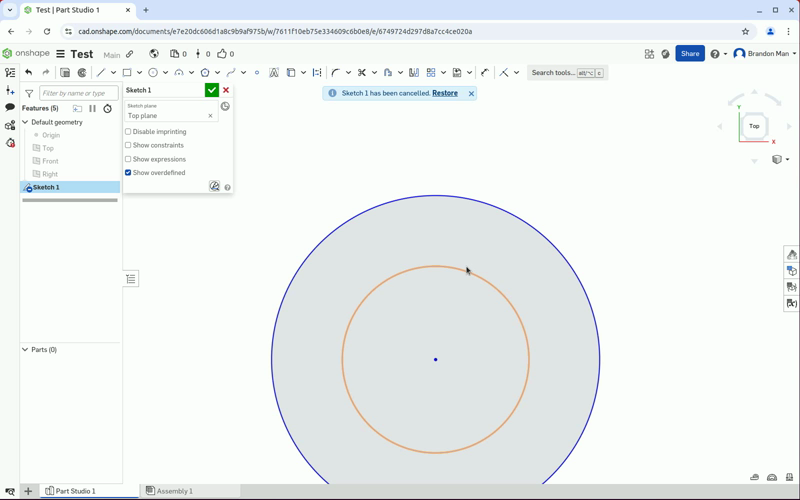
scroll(6)
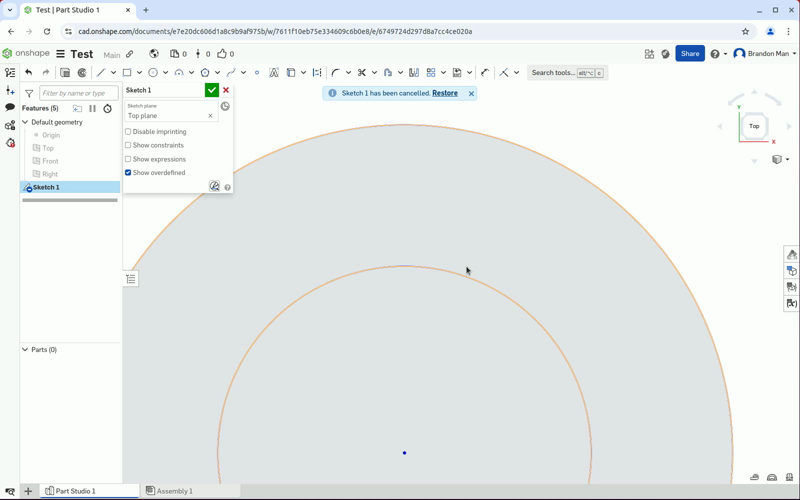
click(466, 266)
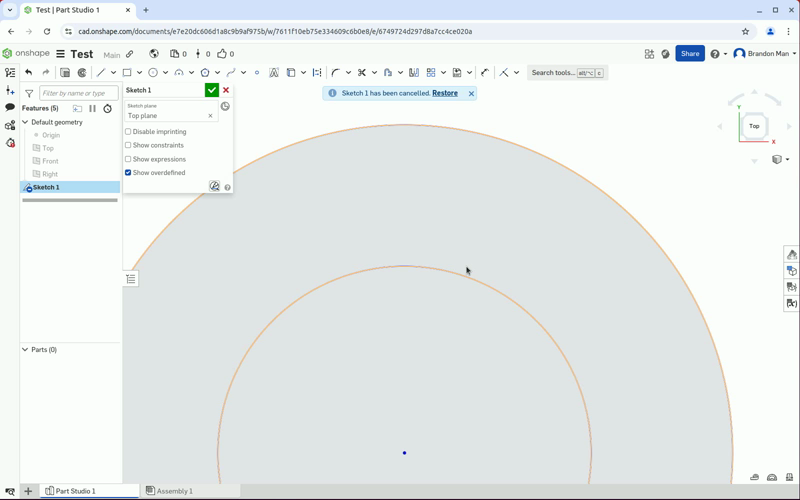
scroll(-6)
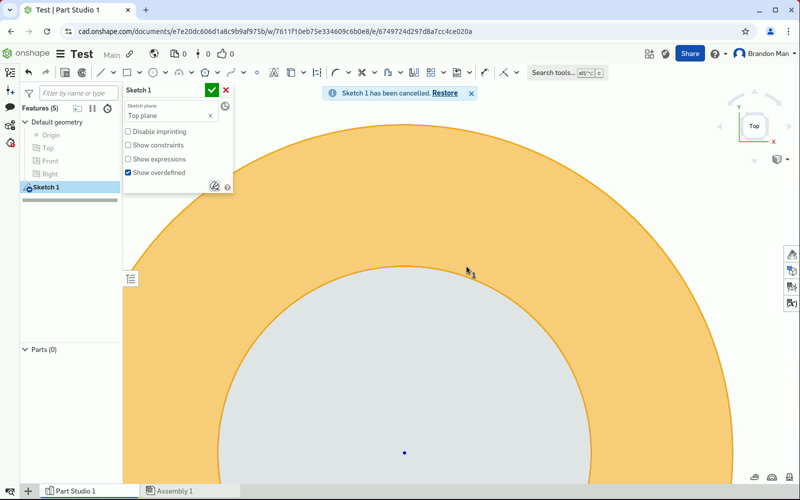
scroll(-6)
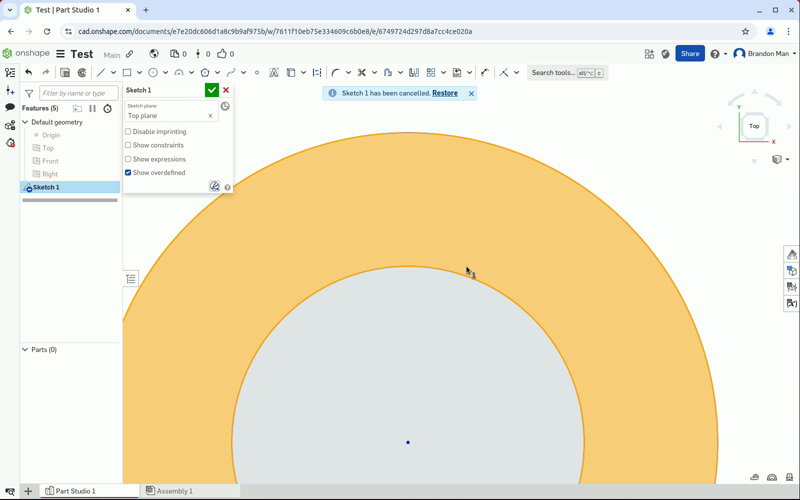
scroll(-6)
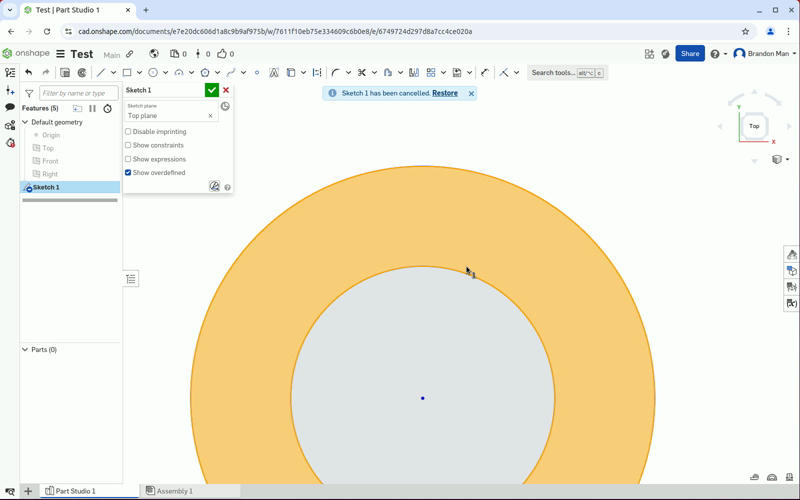
scroll(-6)
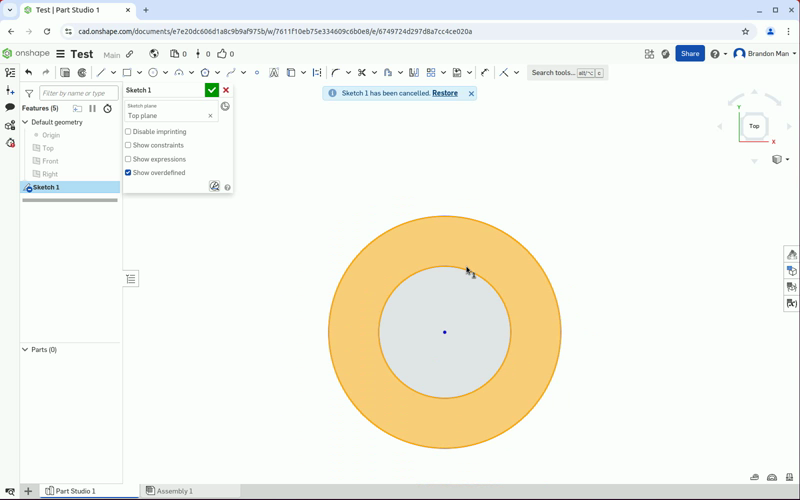
scroll(-6)
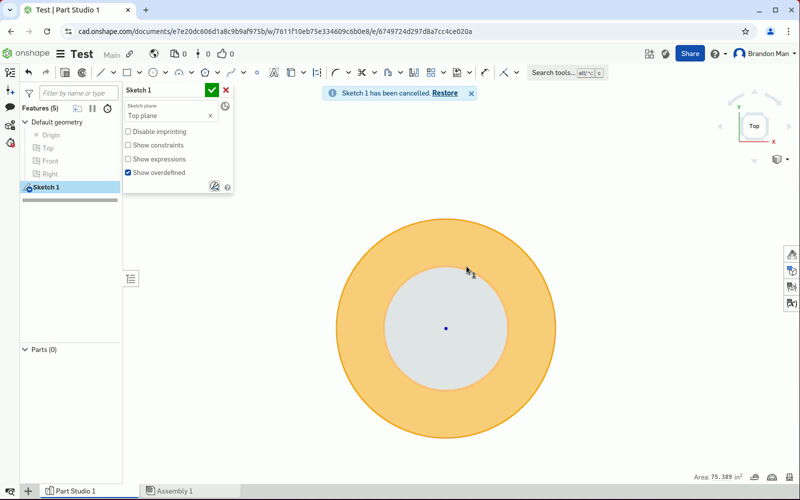
scroll(-6)
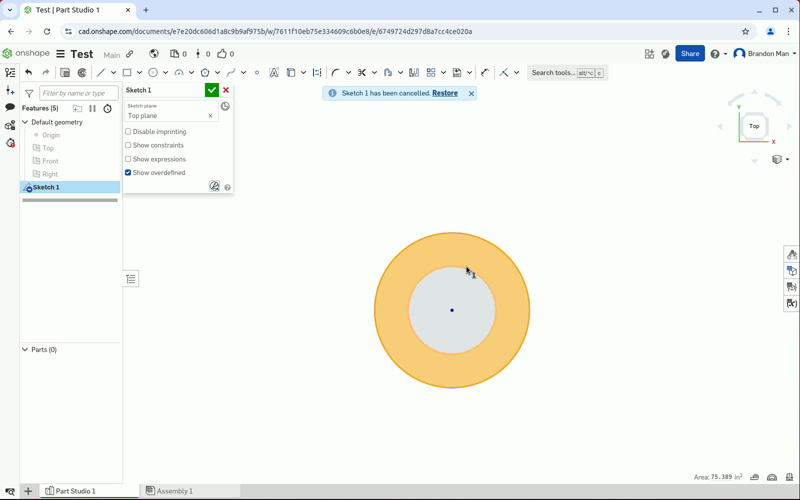
scroll(-6)
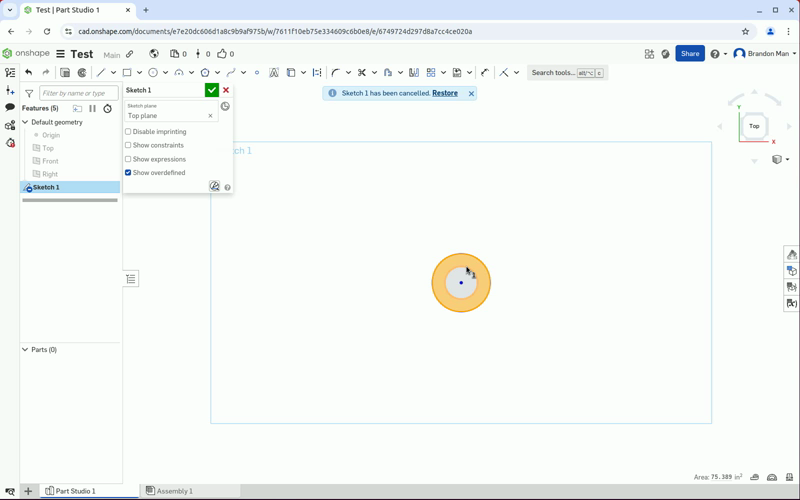
mouse_move(73, 352)
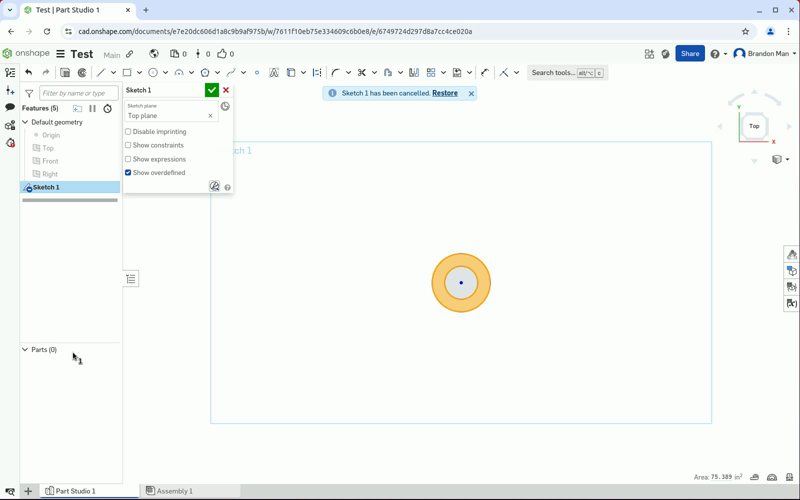
key(shift+y)
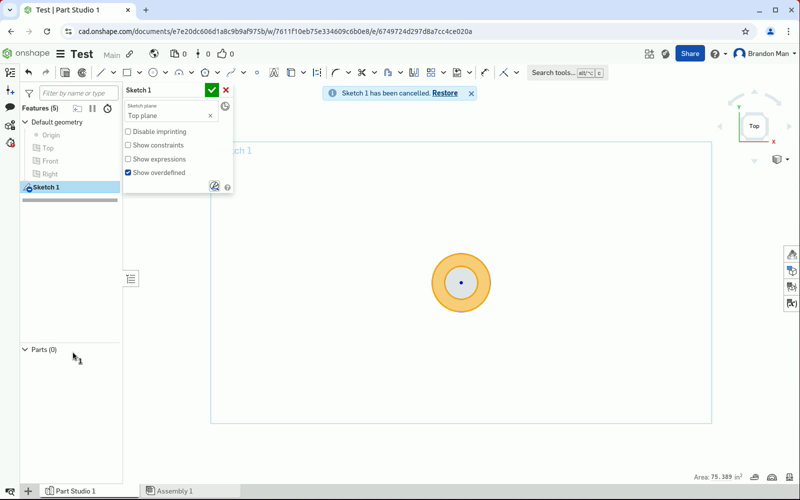
key(shift+e)
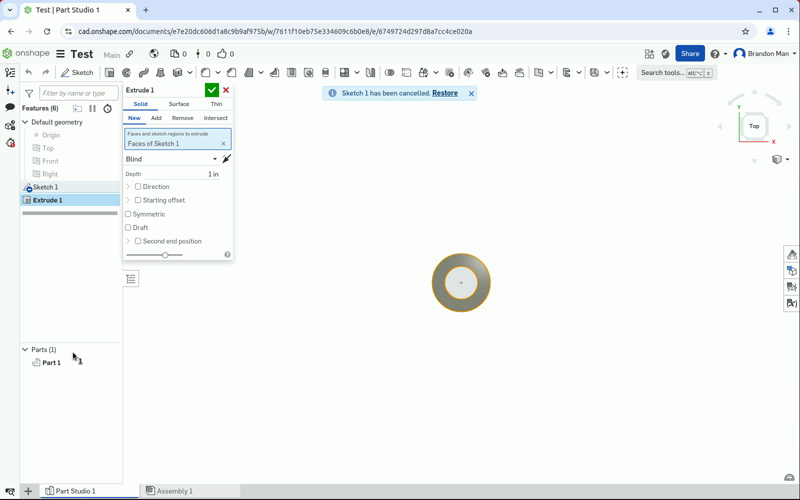
mouse_move(143, 106)
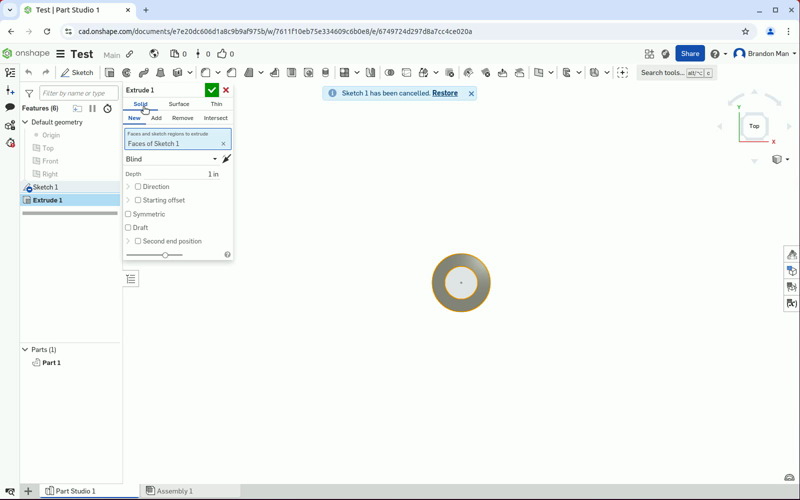
click(143, 106)
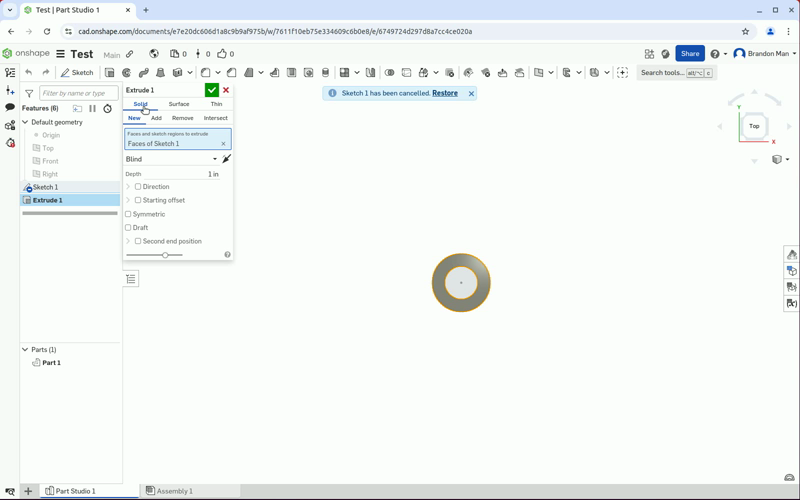
mouse_move(137, 120)
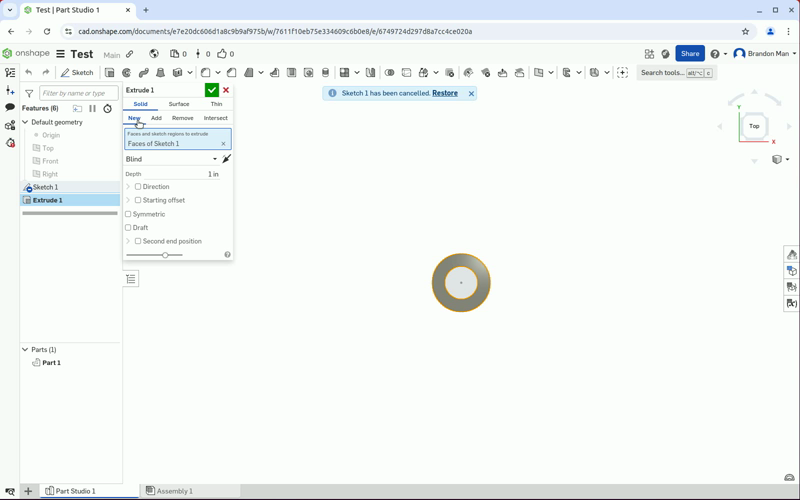
click(137, 120)
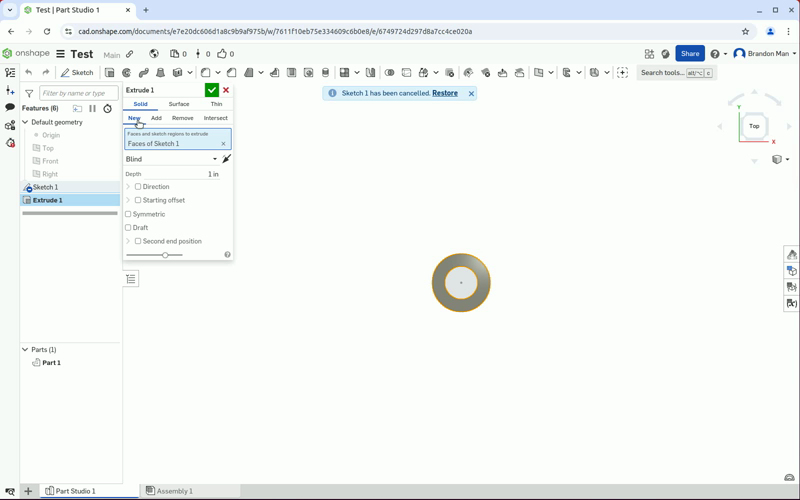
key(tab, 4)
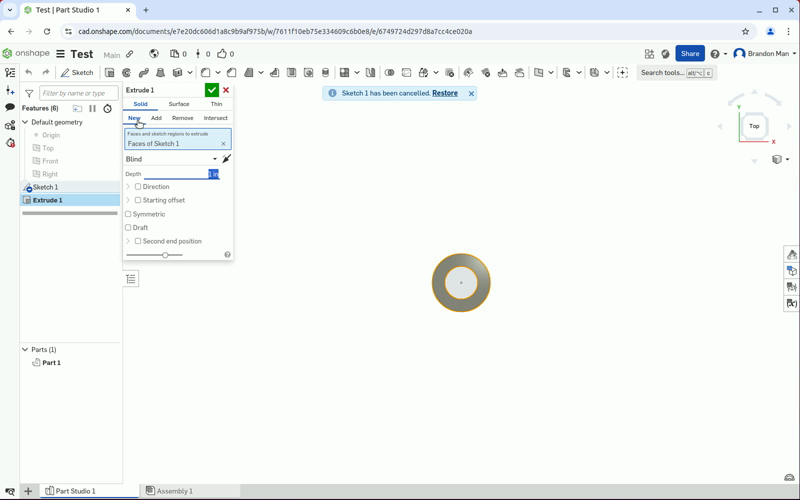
text(15.405)
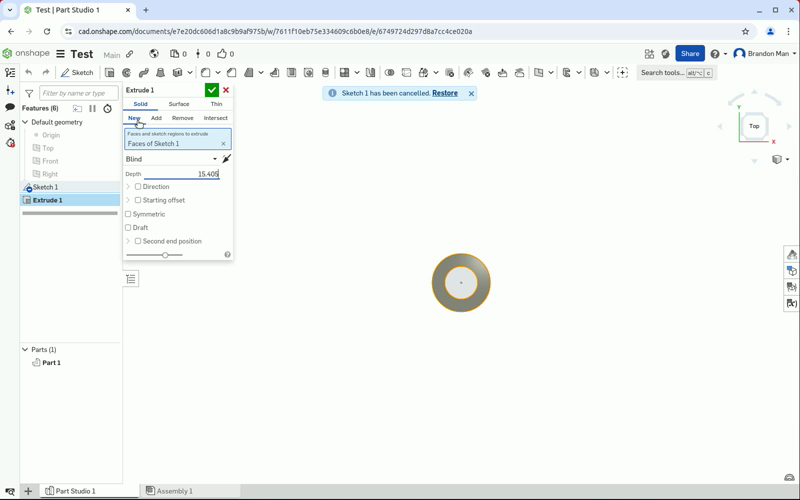
key(enter)
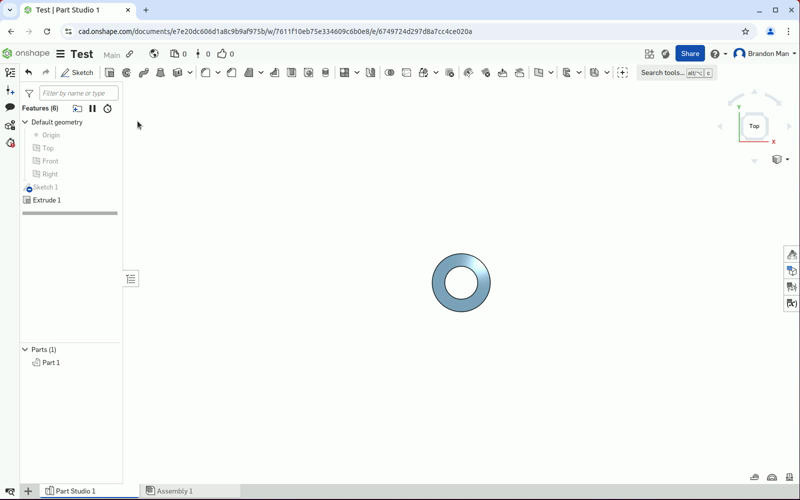
key(shift+h)
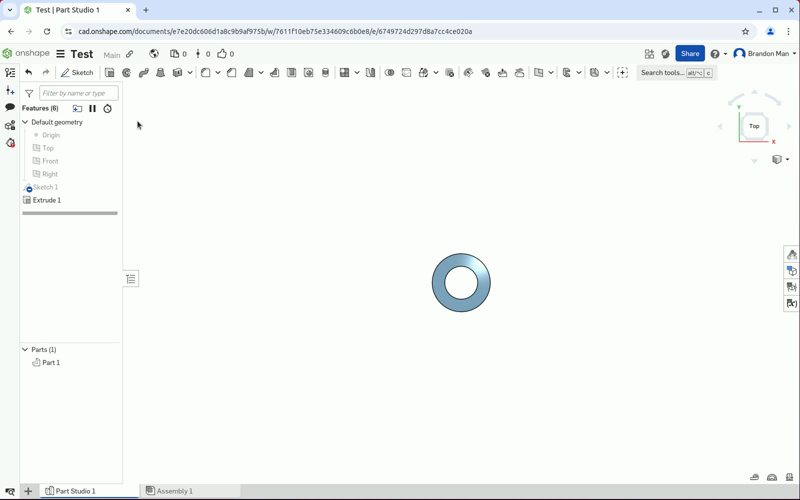
key(shift+h)
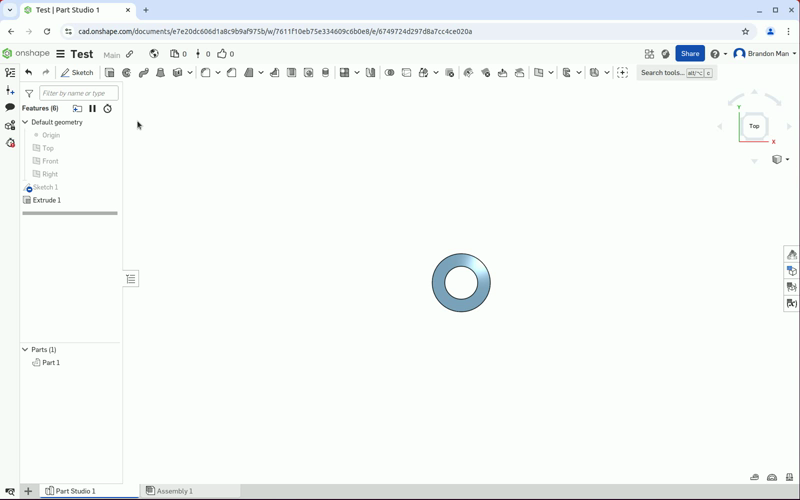
mouse_move(73, 189)
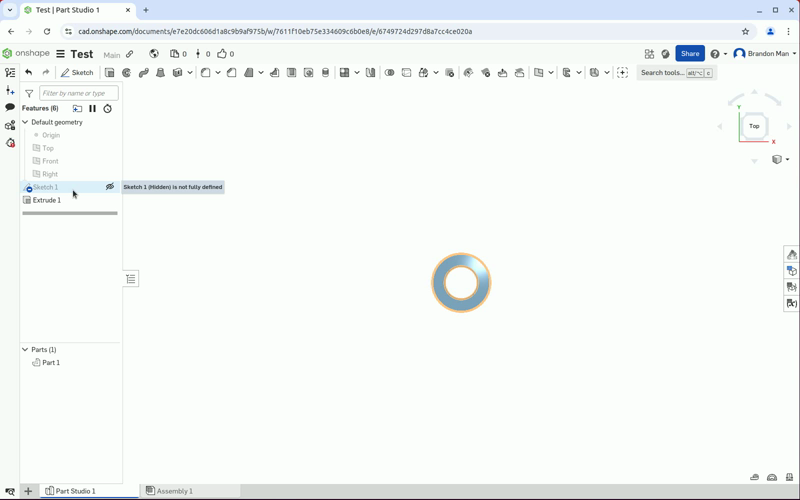
click(73, 189)
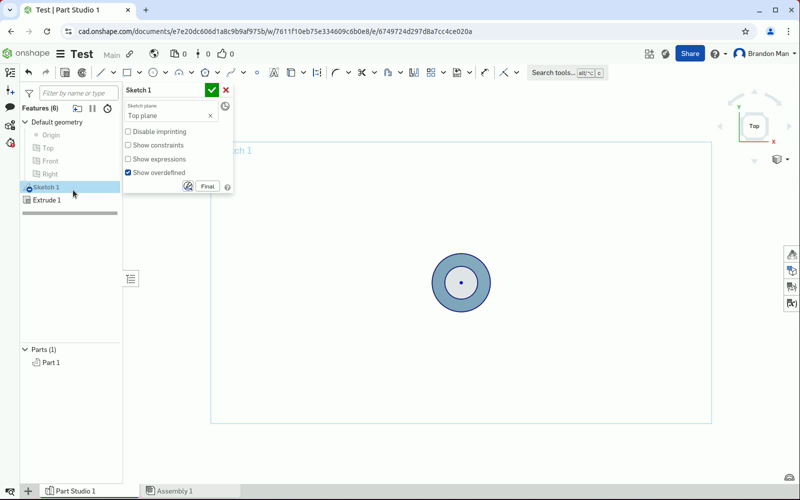
mouse_move(229, 92)
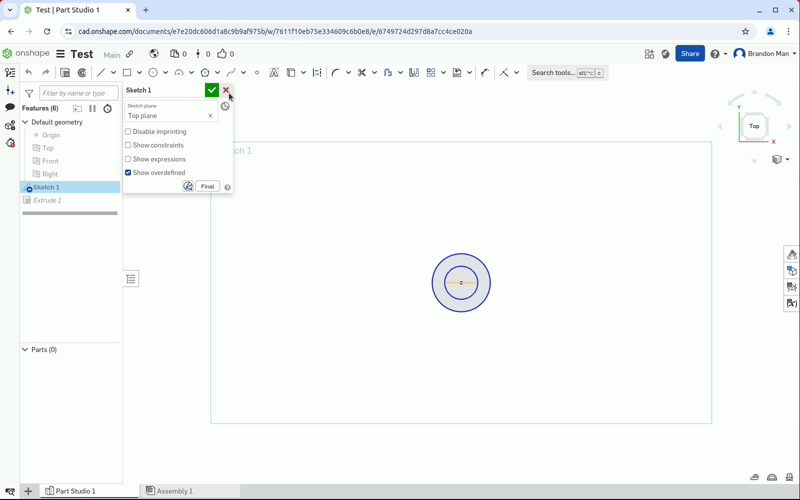
click(229, 92)
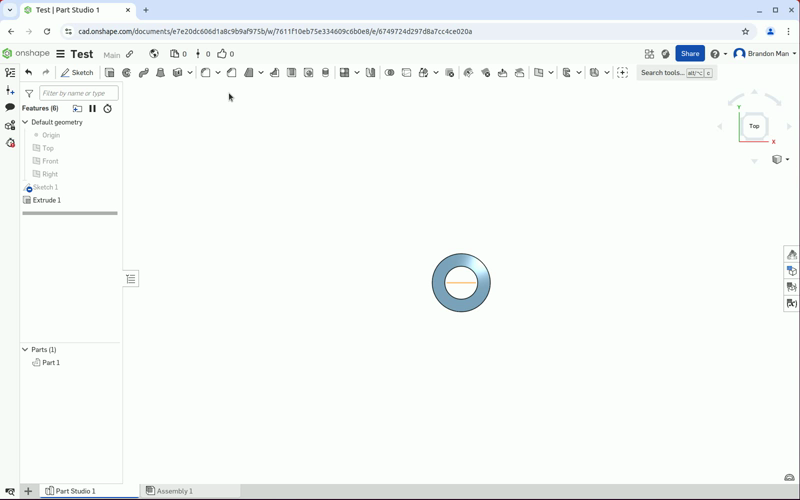
mouse_move(541, 75)
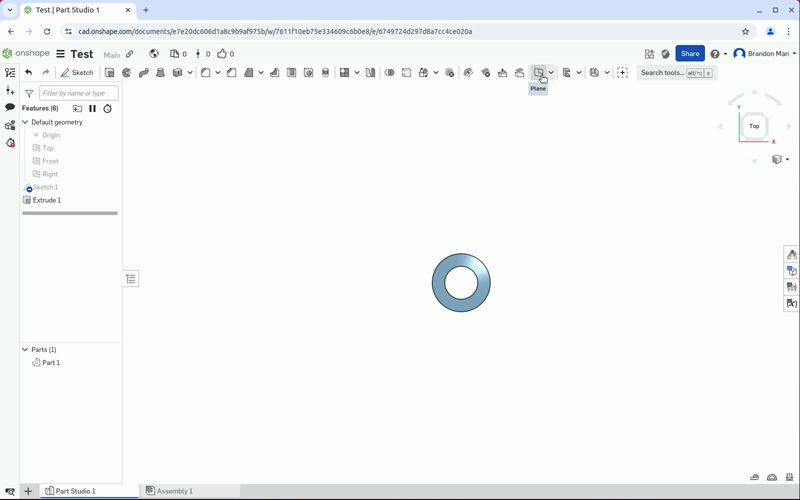
click(541, 75)
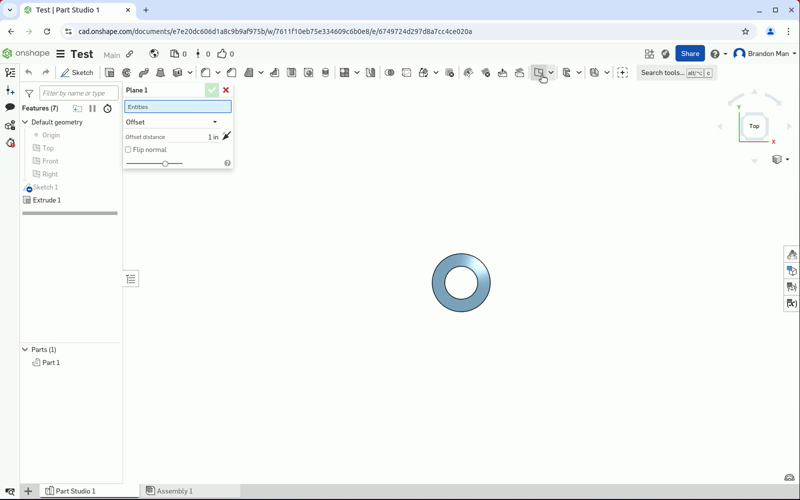
mouse_move(73, 150)
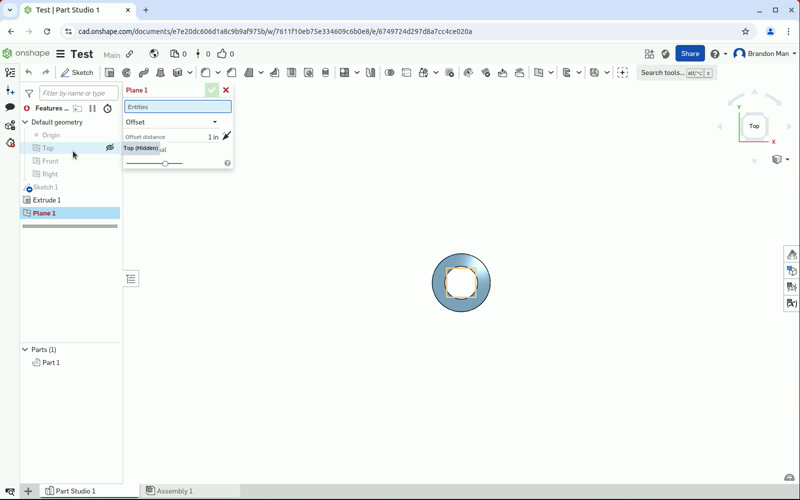
click(73, 150)
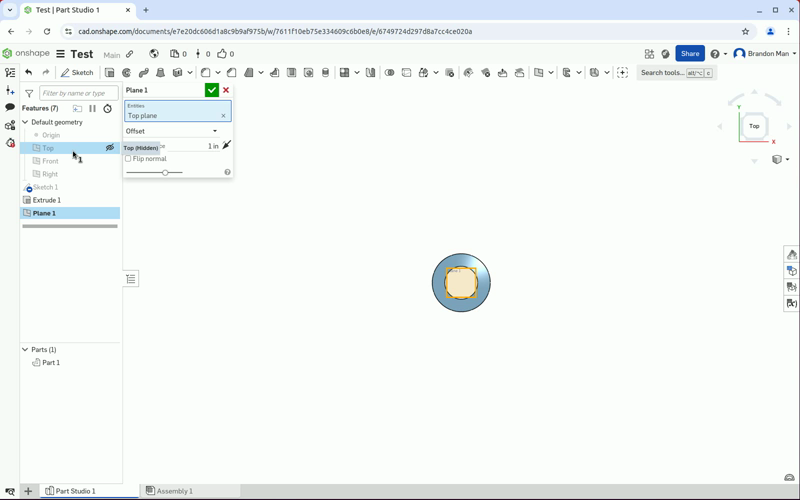
key(tab, 2)
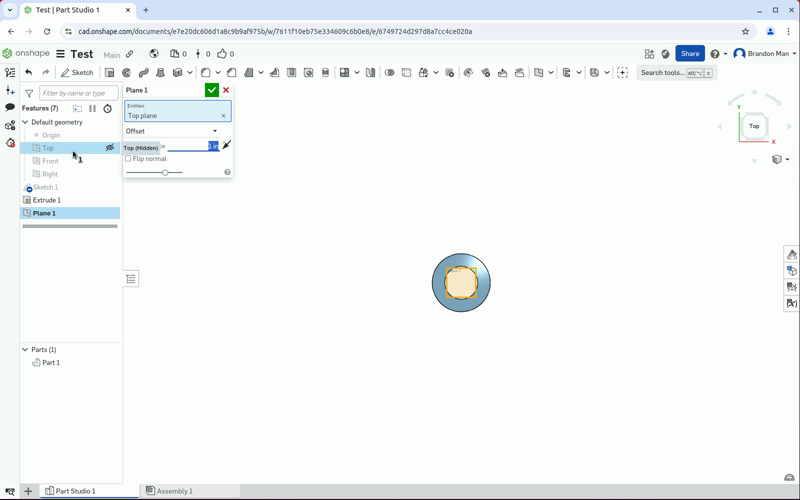
text(15.405)
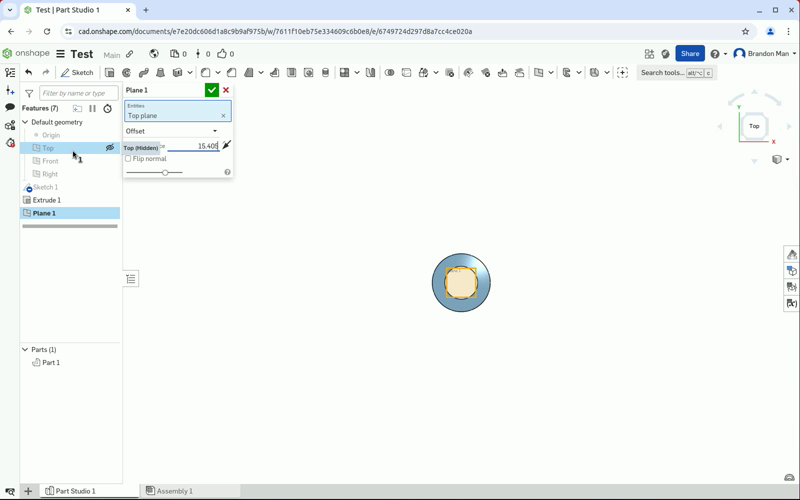
key(enter, 2)
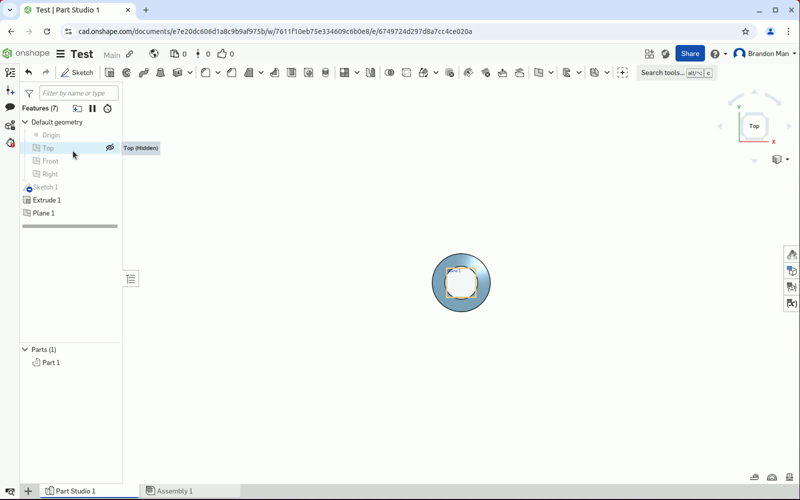
key(shift+s)
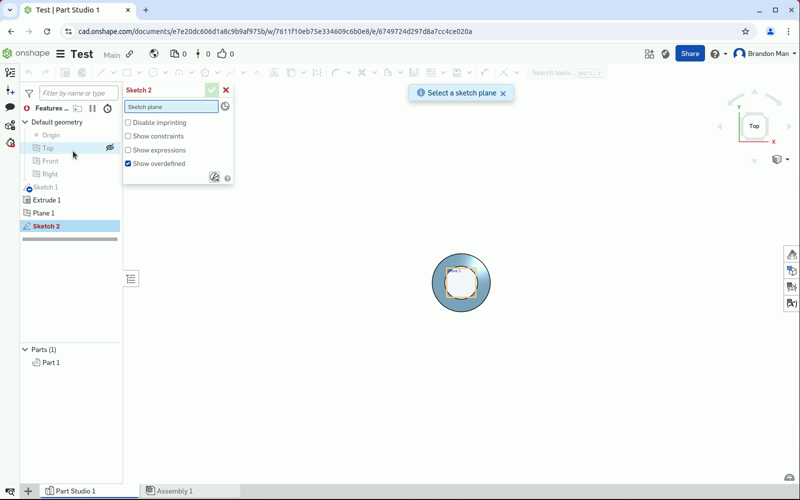
mouse_move(73, 215)
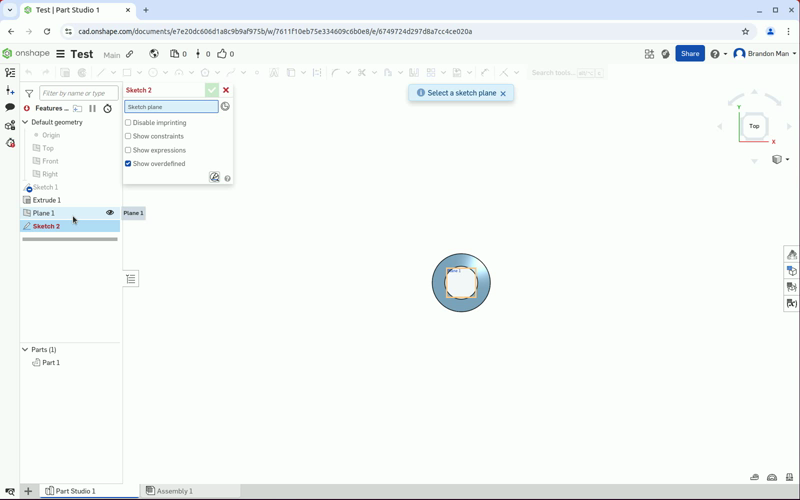
click(73, 215)
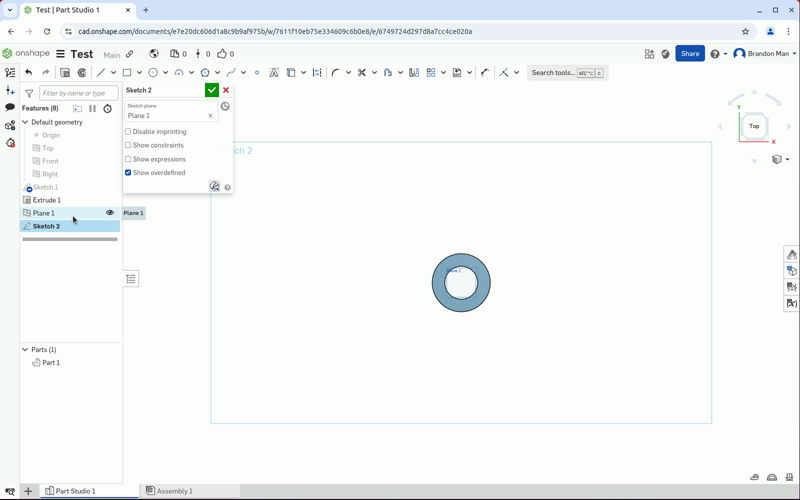
mouse_move(73, 352)
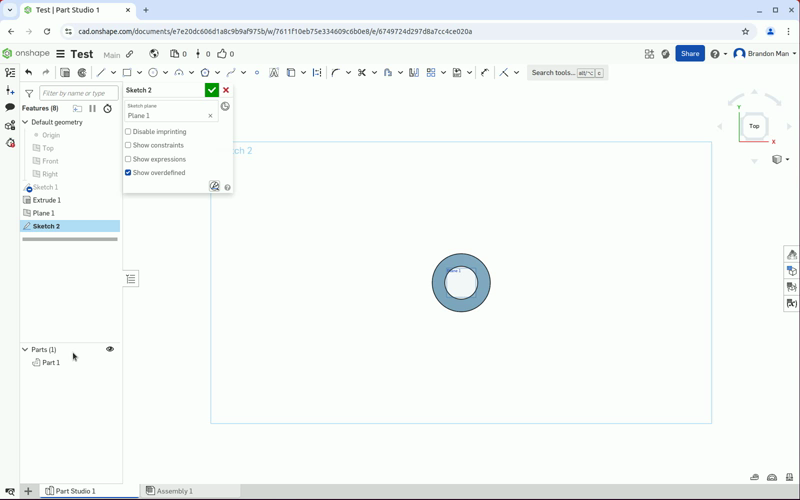
key(y)
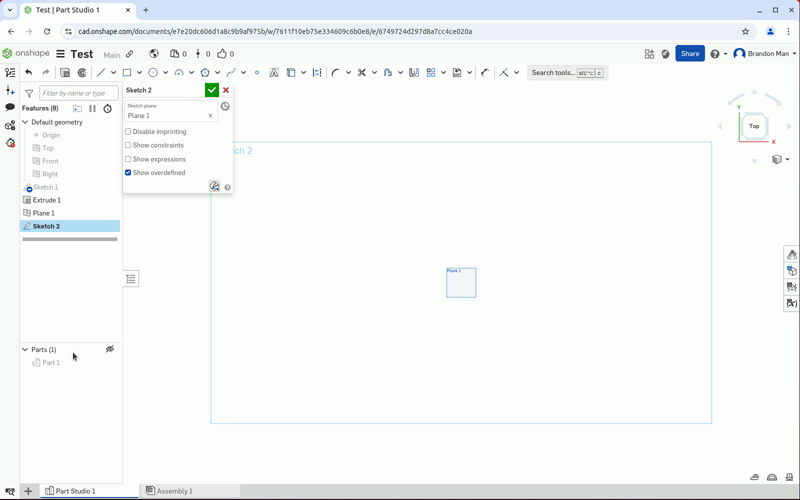
key(c)
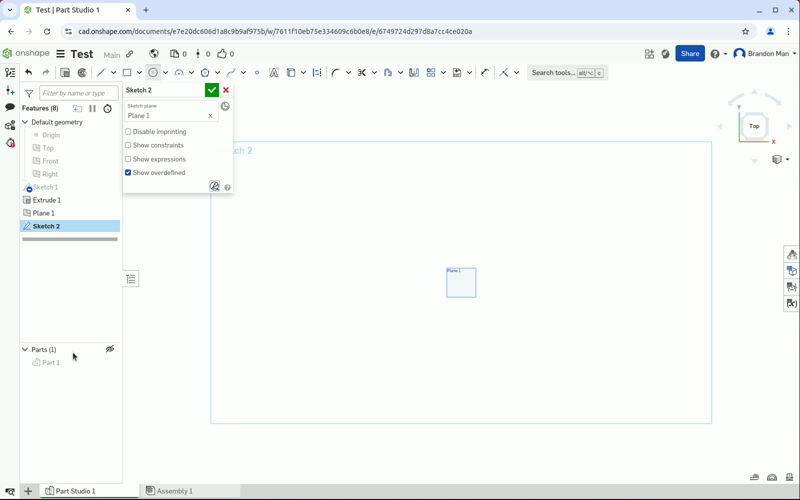
key_down(shift)
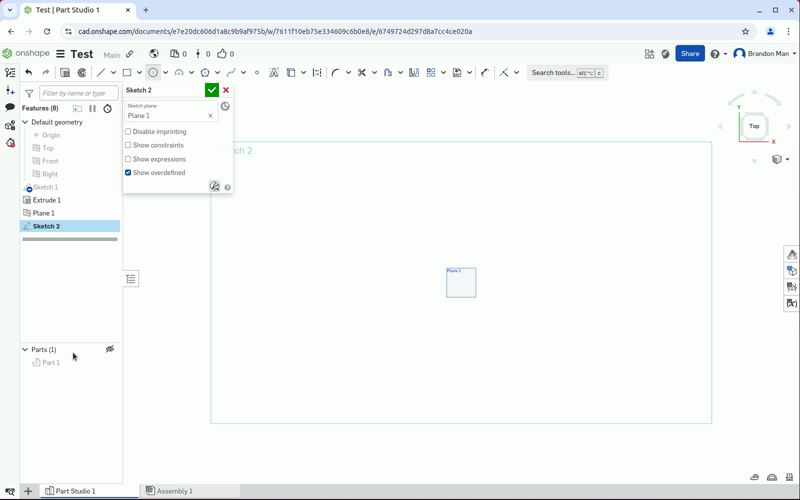
mouse_move(461, 282)
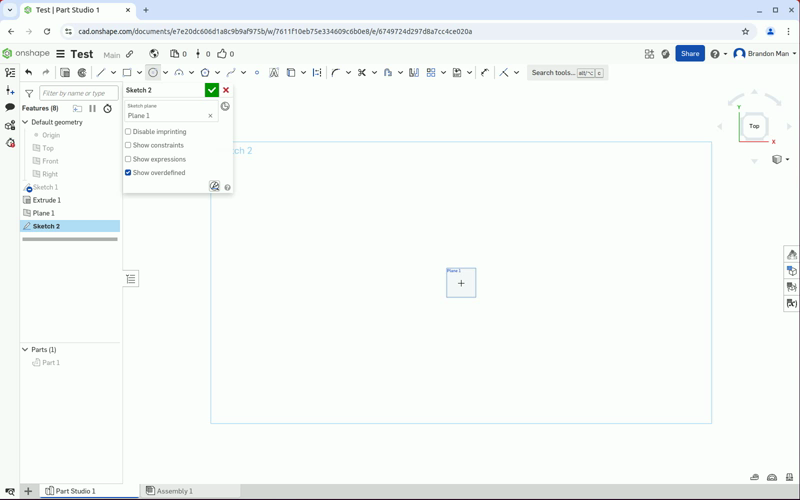
click(461, 282)
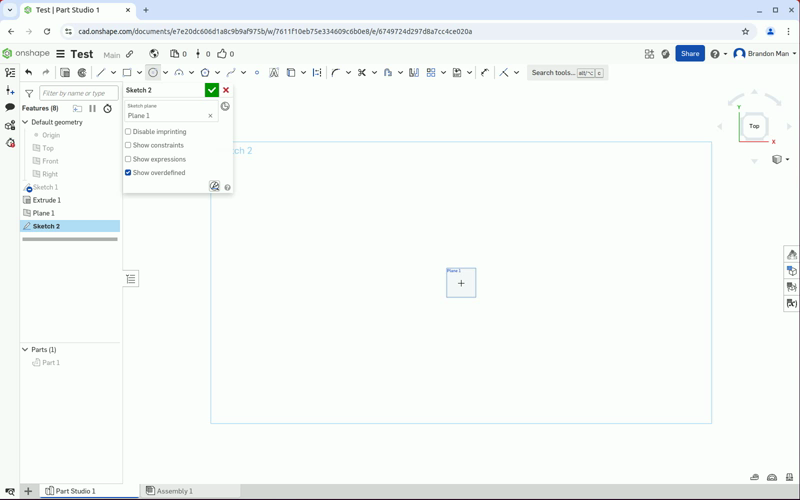
key_up(shift)
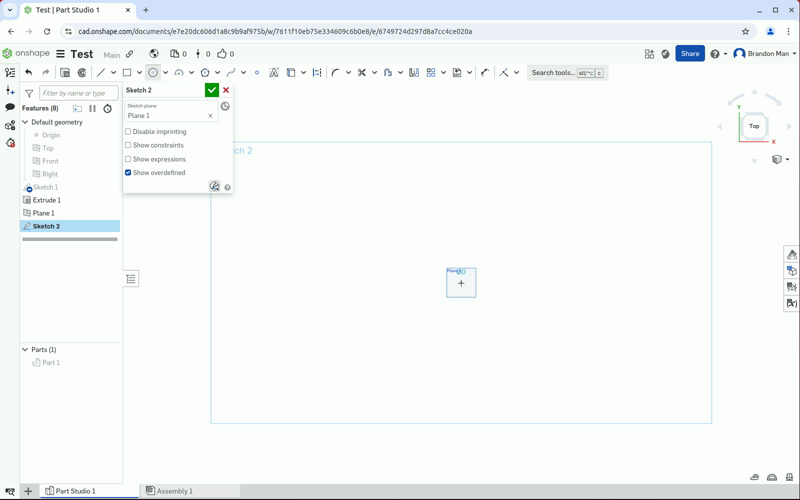
mouse_move(486, 282)
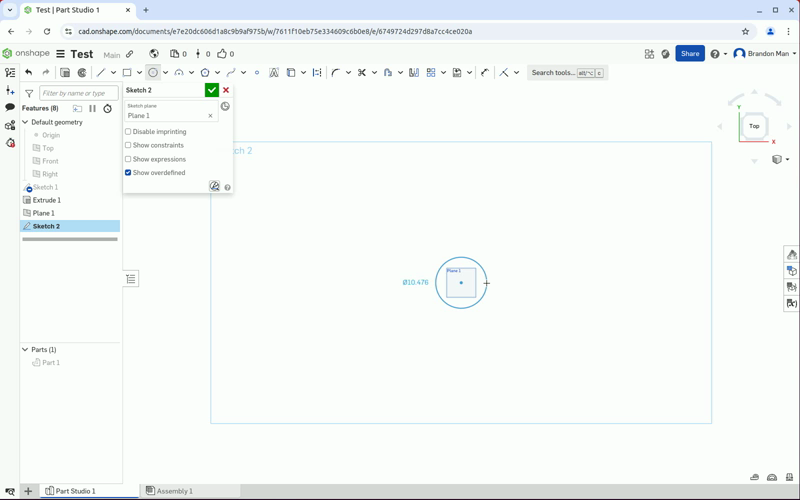
click(486, 282)
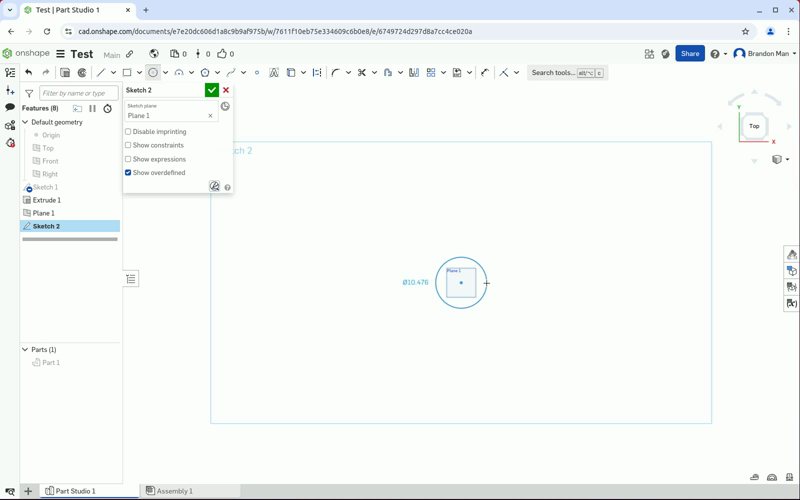
key(esc)
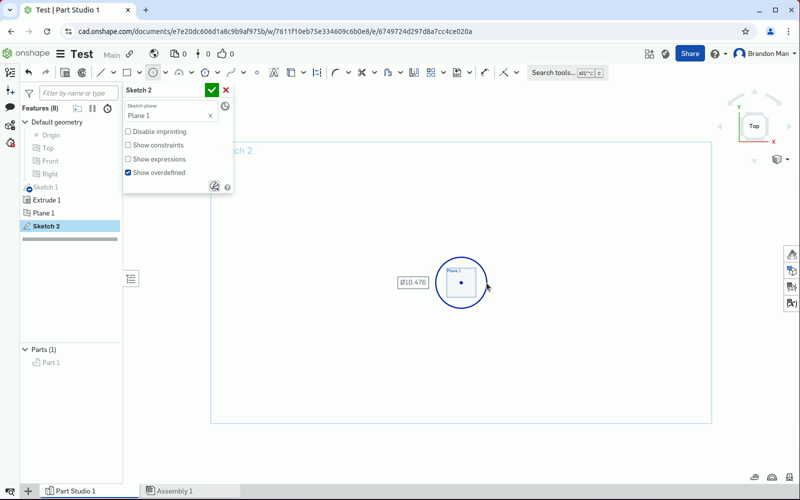
key(c)
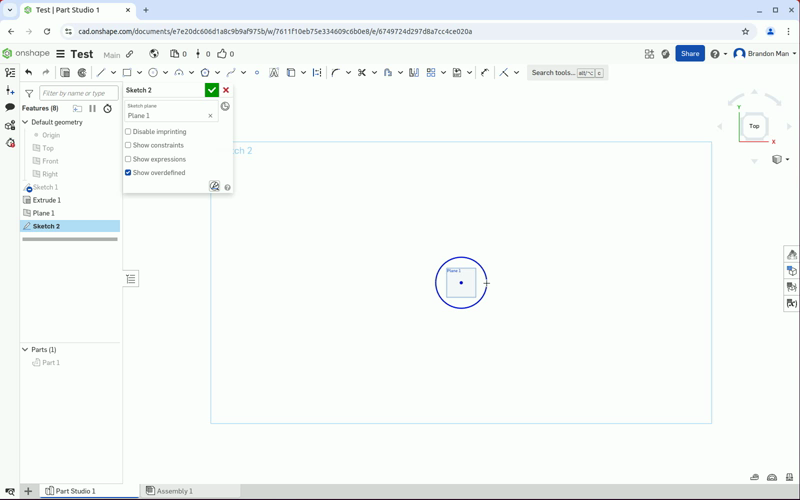
key_down(shift)
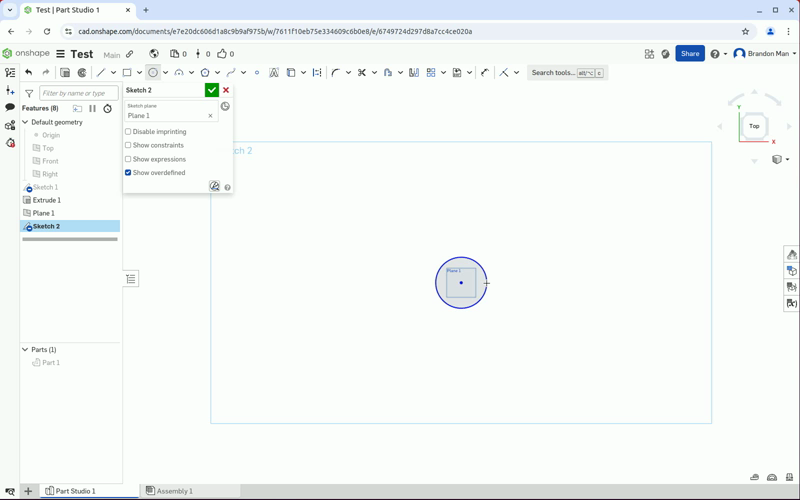
mouse_move(461, 282)
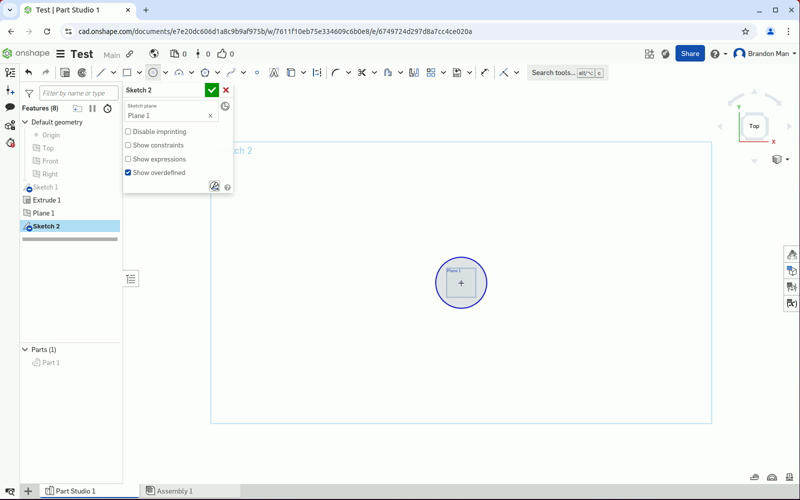
click(461, 282)
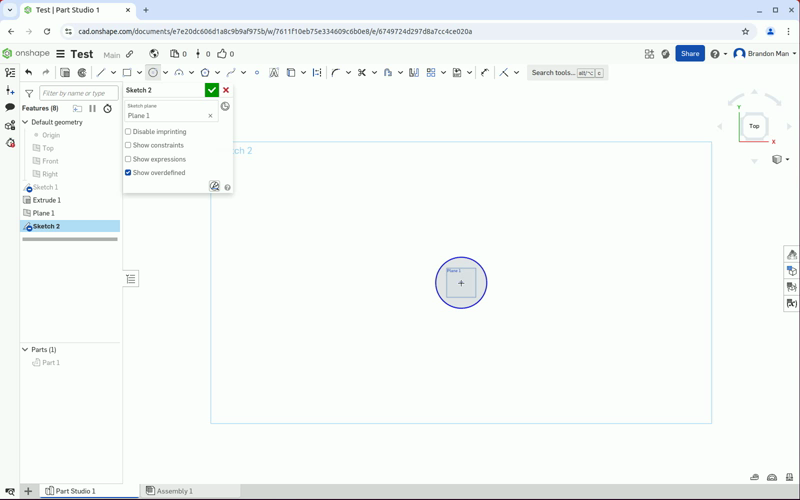
key_up(shift)
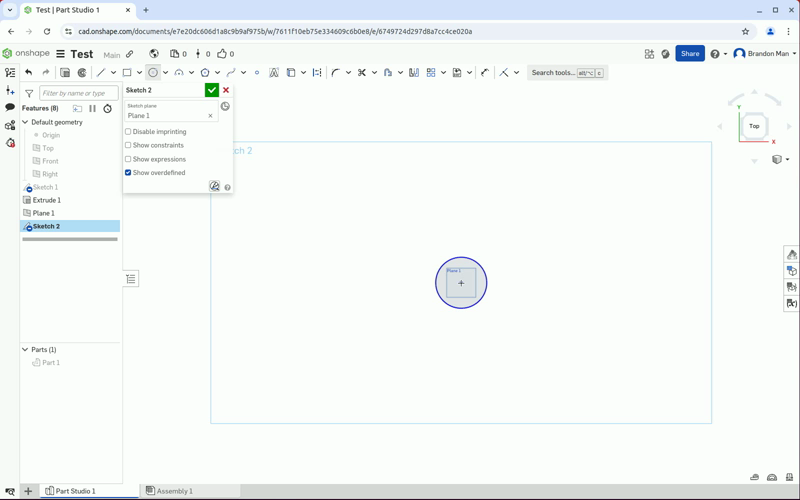
mouse_move(477, 282)
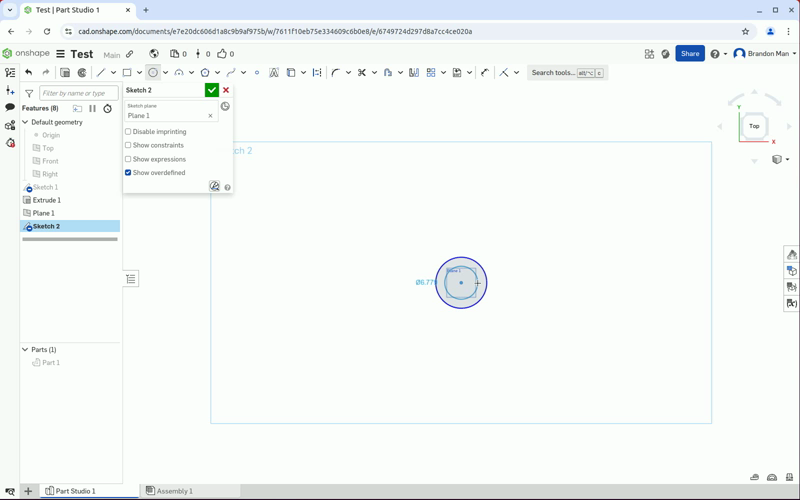
click(477, 282)
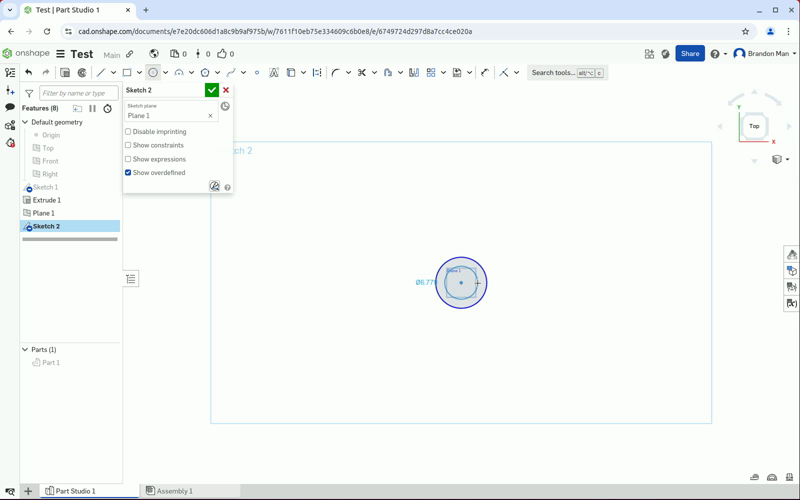
key(esc)
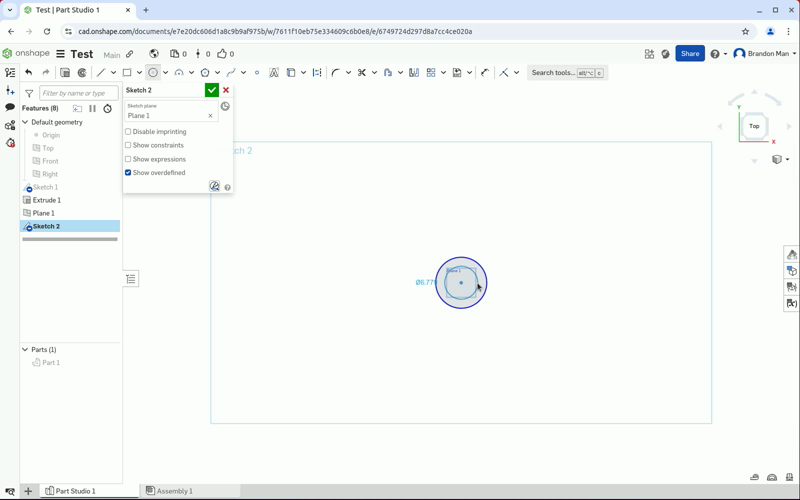
mouse_move(454, 266)
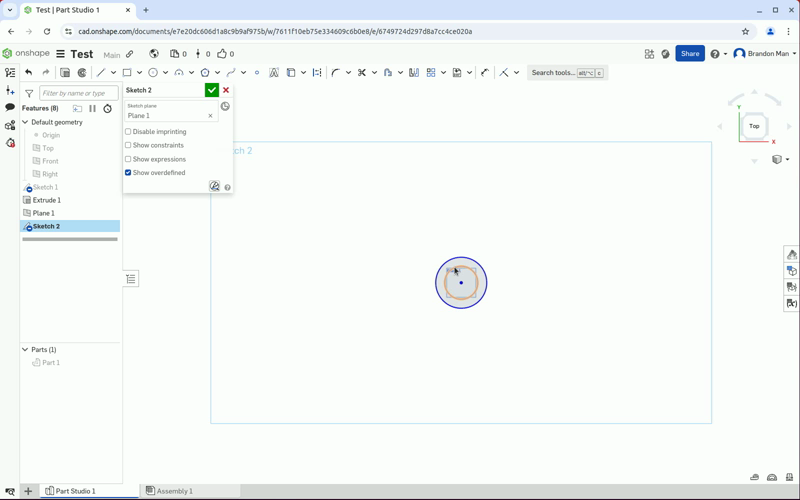
scroll(6)
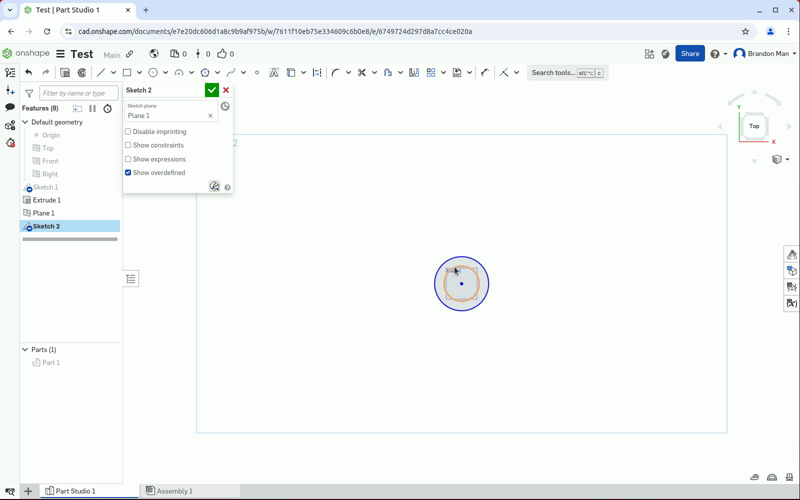
scroll(6)
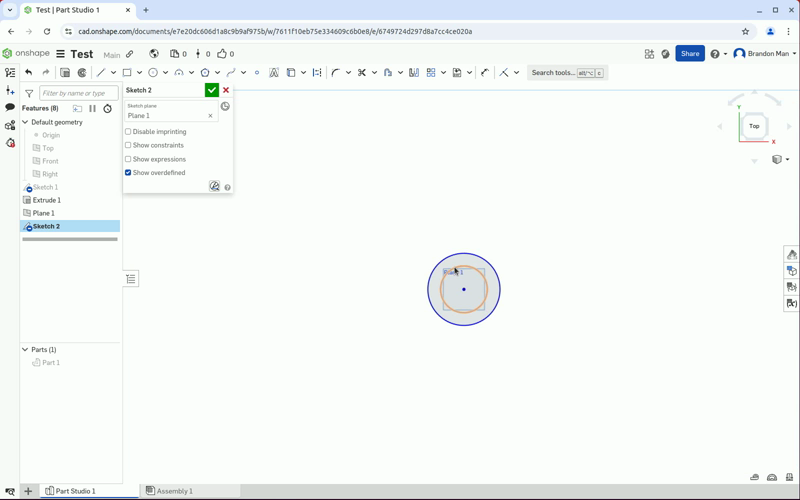
scroll(6)
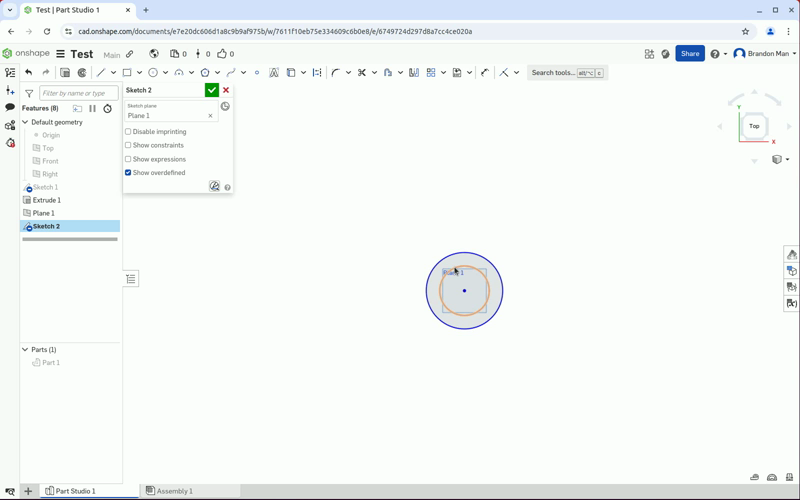
scroll(6)
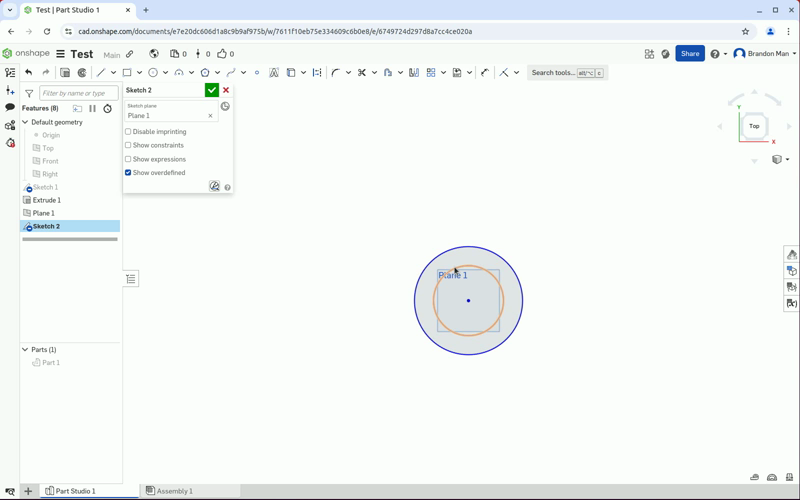
scroll(6)
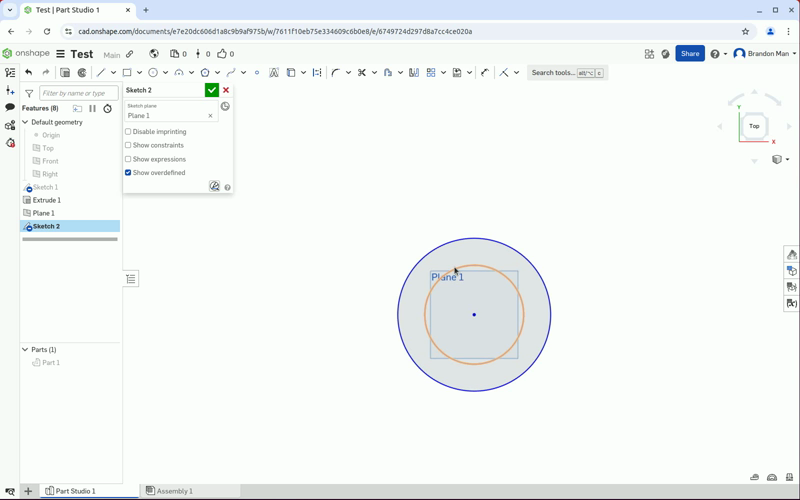
scroll(6)
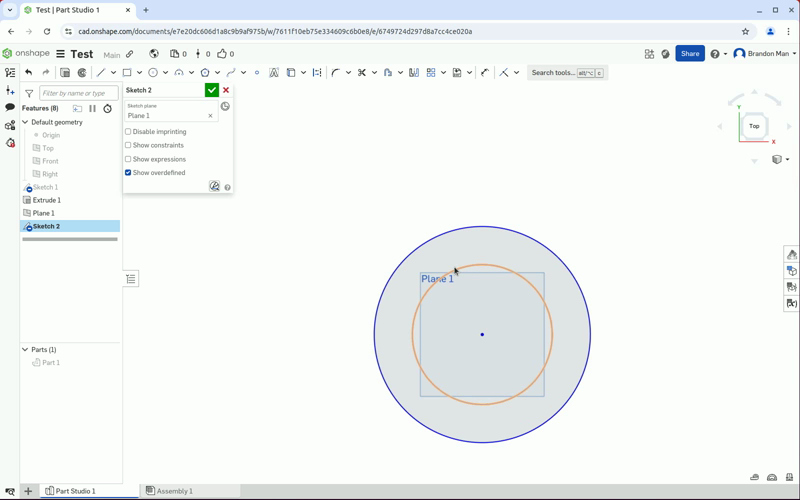
scroll(6)
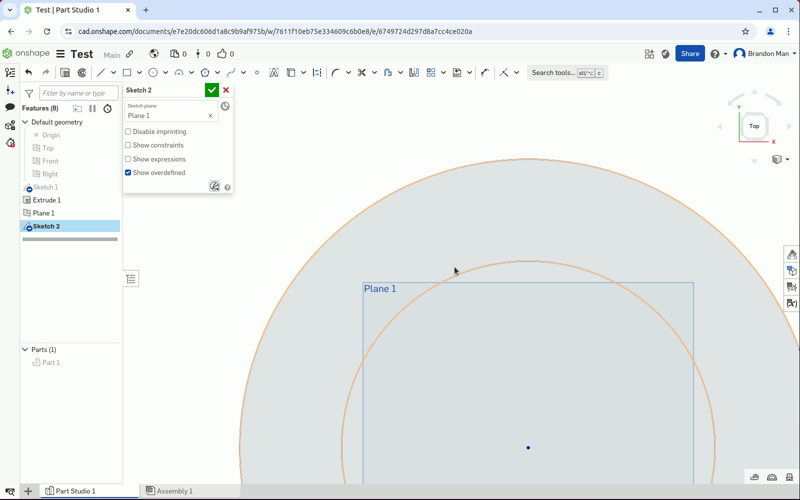
click(454, 266)
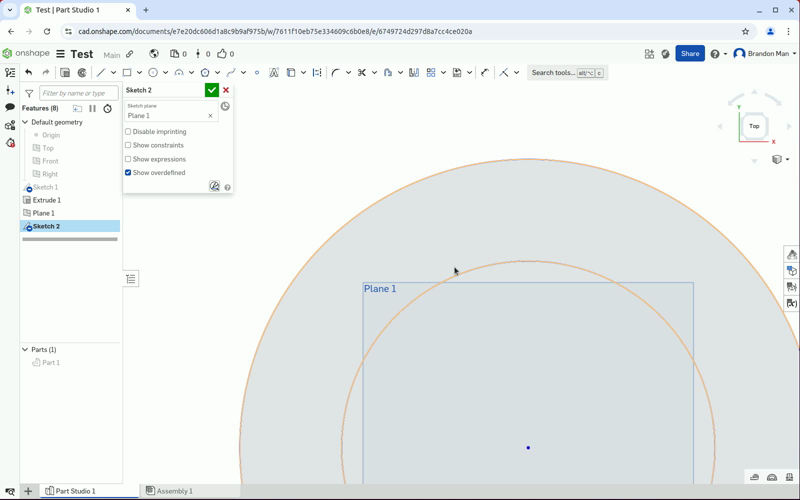
scroll(-6)
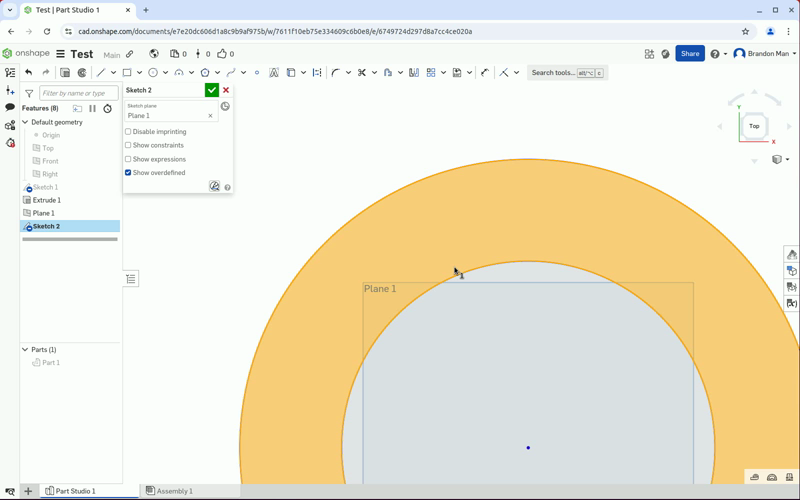
scroll(-6)
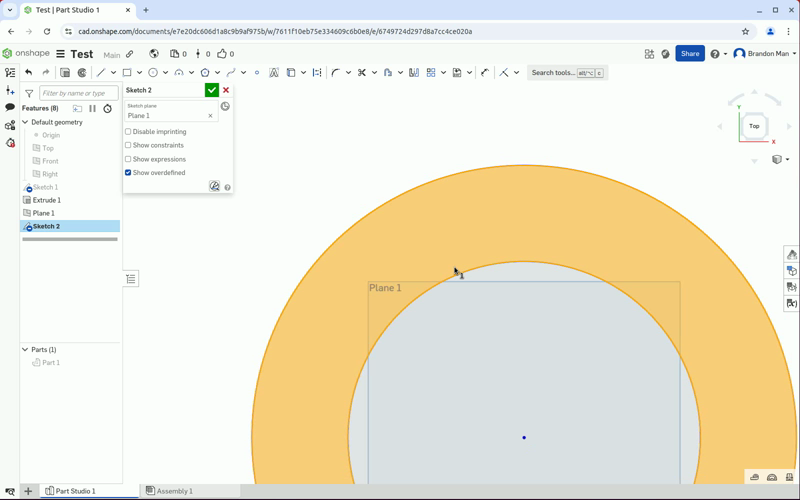
scroll(-6)
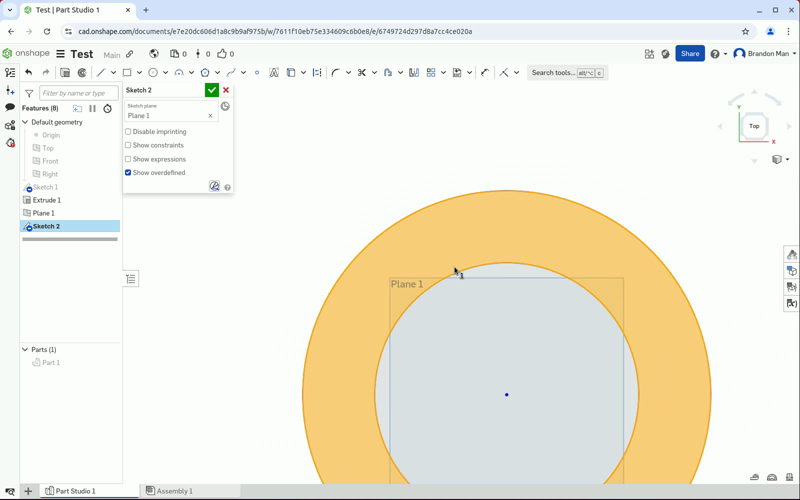
scroll(-6)
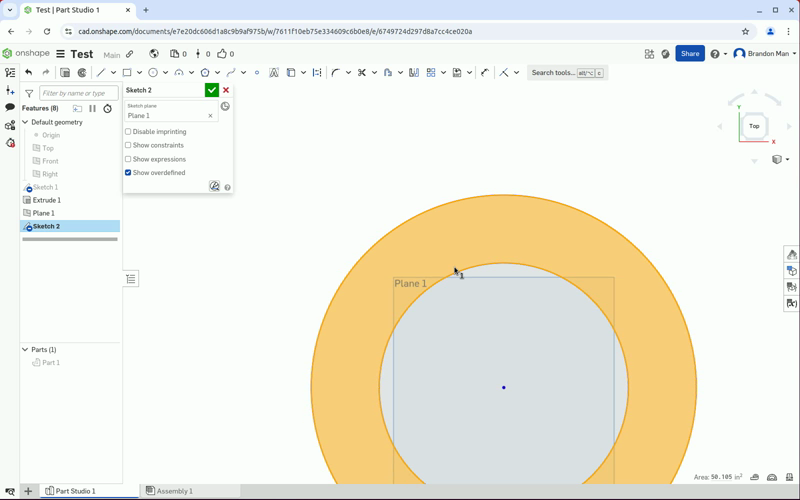
scroll(-6)
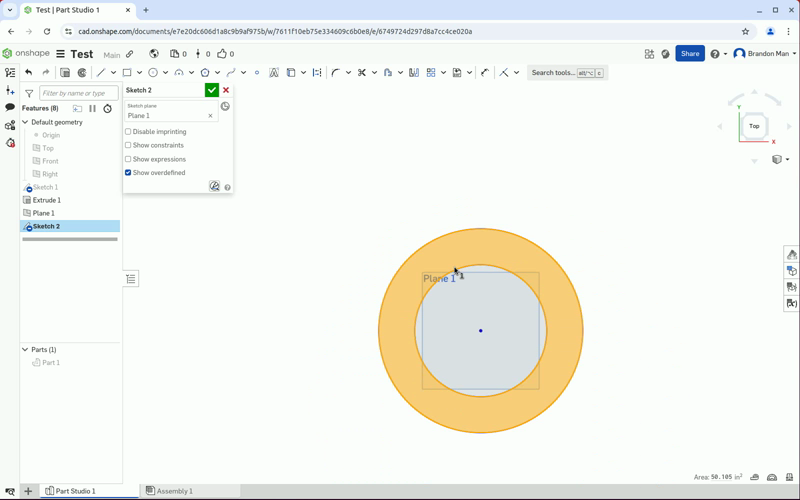
scroll(-6)
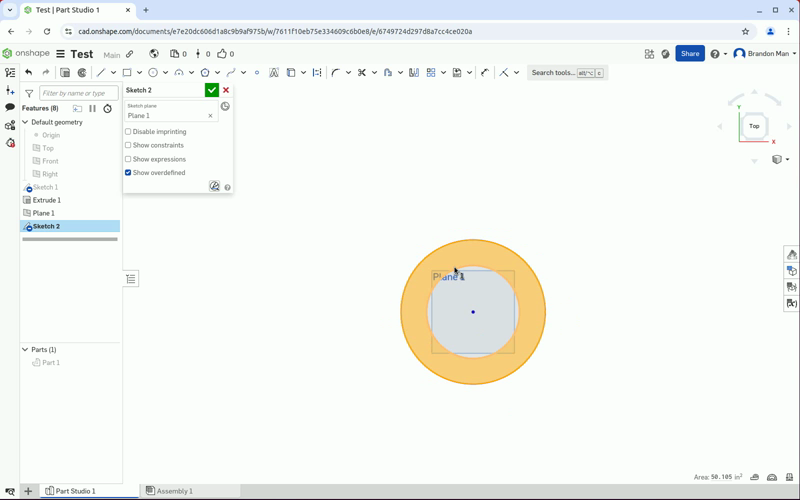
scroll(-6)
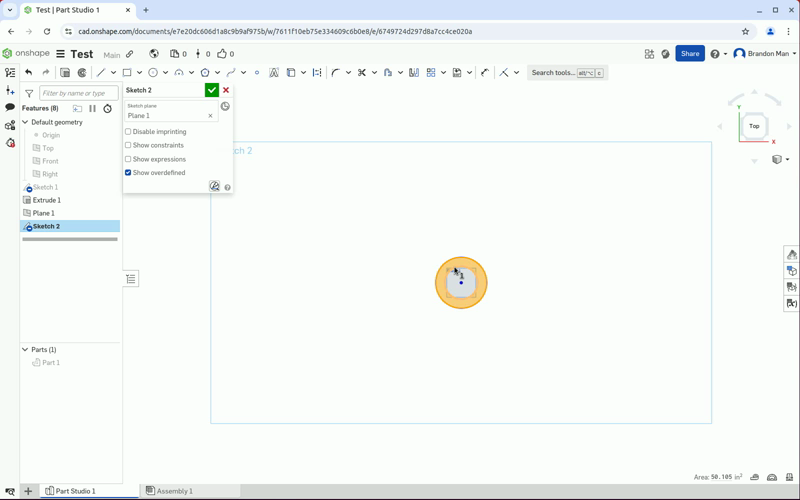
mouse_move(73, 352)
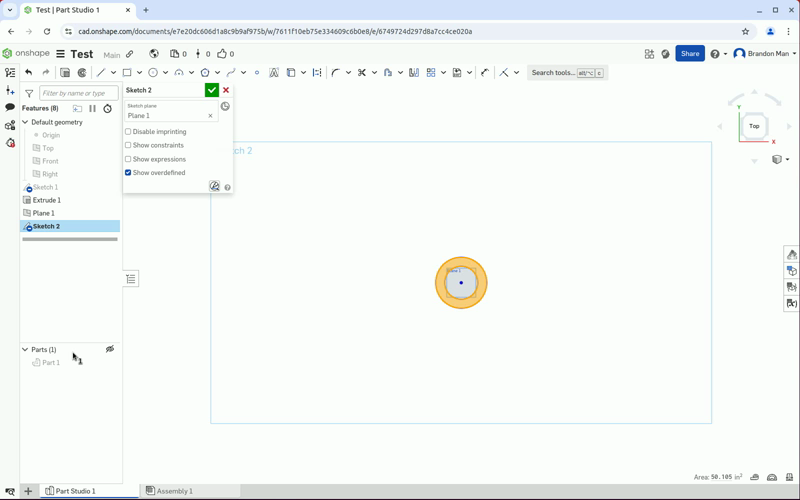
key(shift+y)
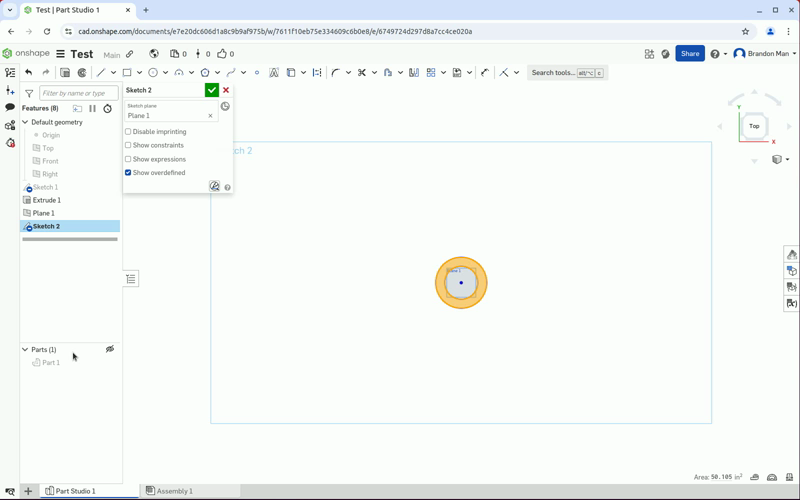
key(shift+e)
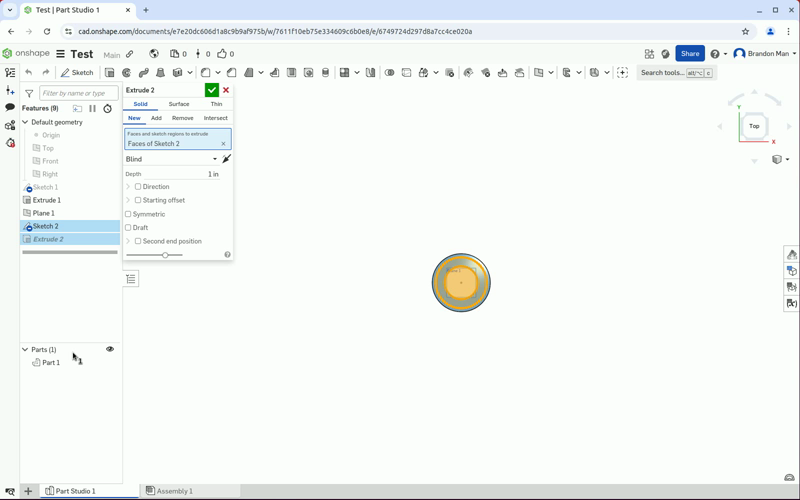
mouse_move(143, 106)
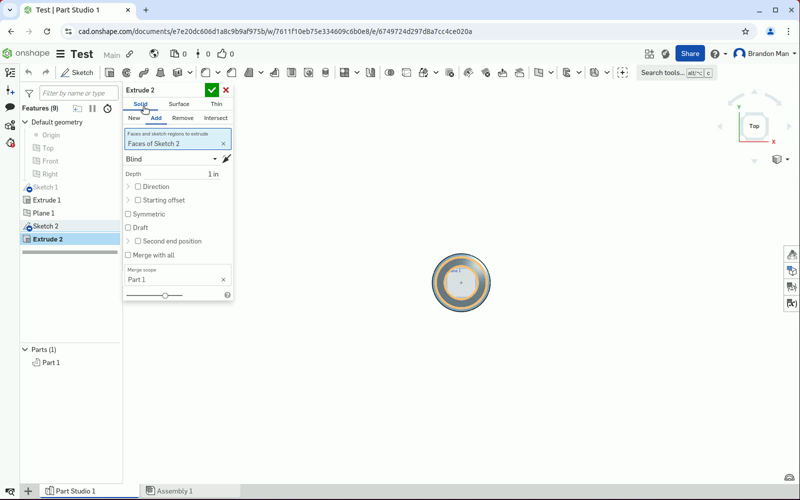
click(143, 106)
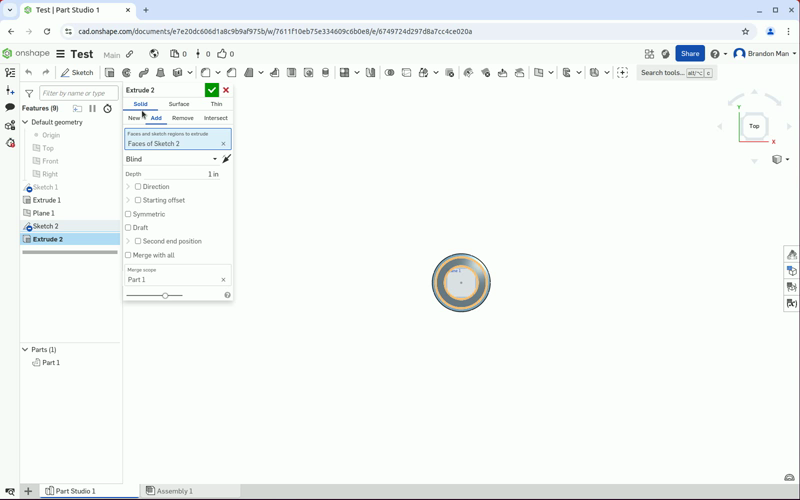
mouse_move(137, 120)
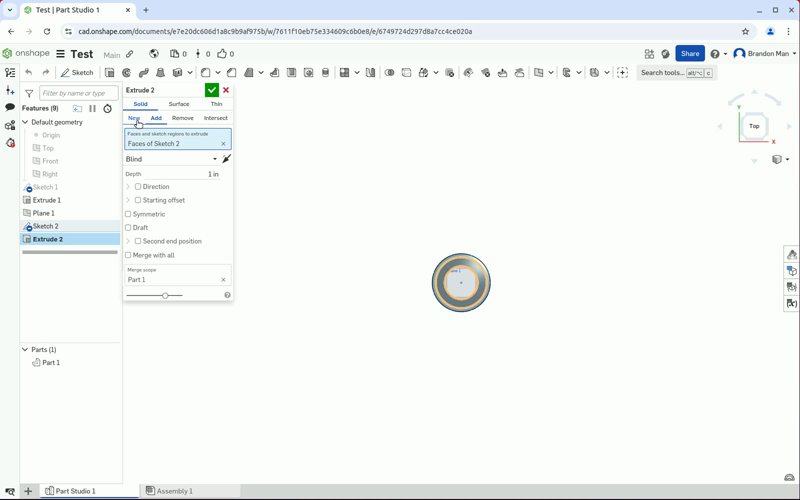
click(137, 120)
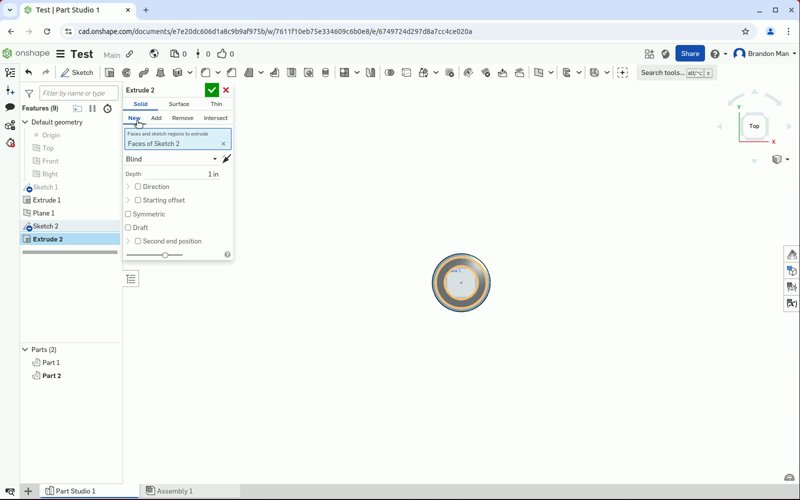
key(tab, 4)
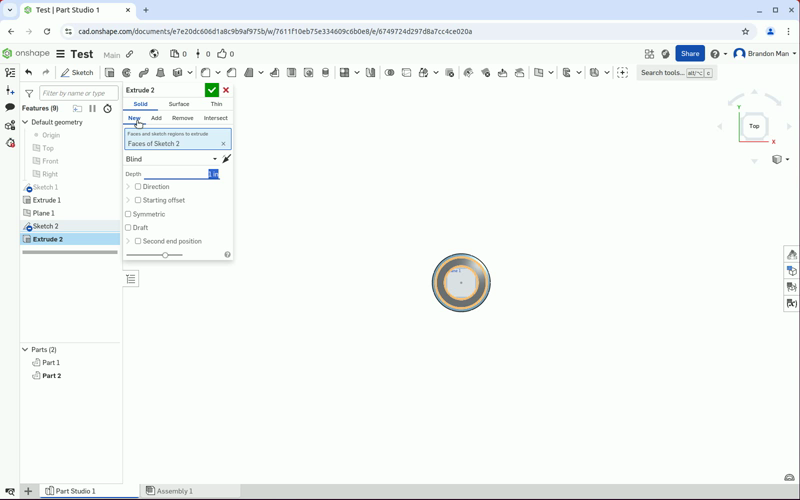
text(7.703)
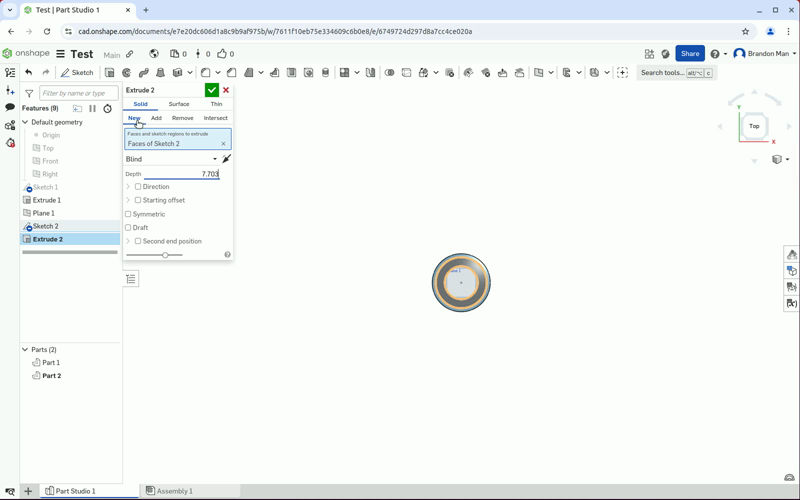
key(enter)
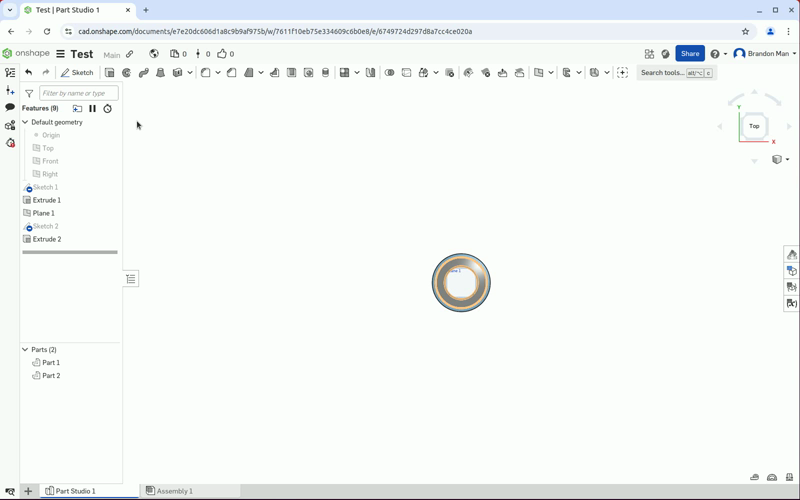
key(shift+h)
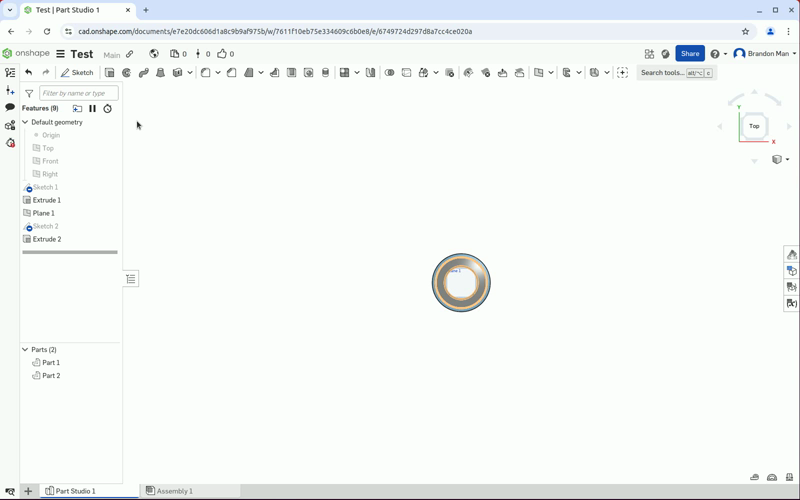
key(shift+h)
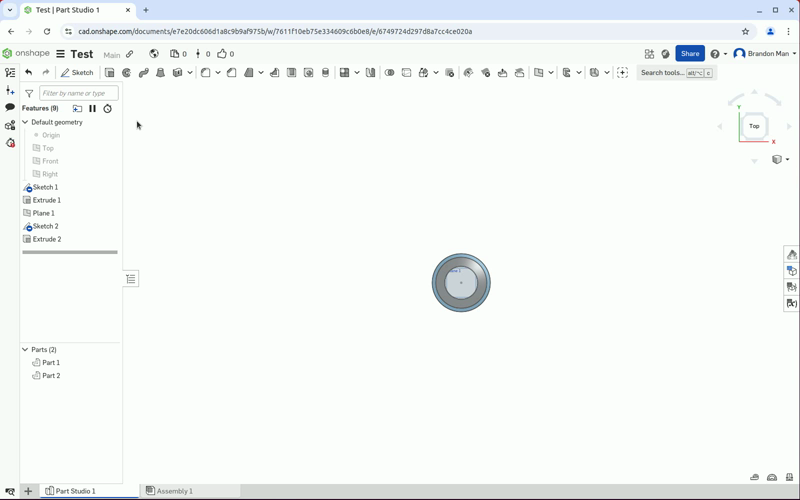
key(shift+7)
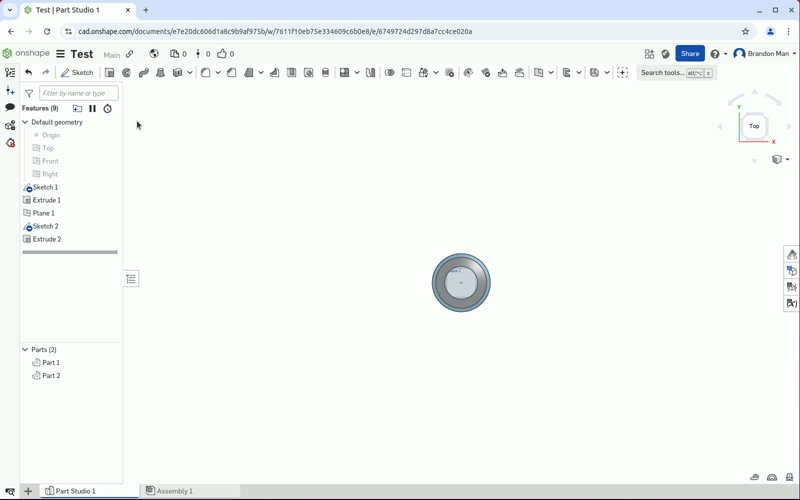
key(up, 3)
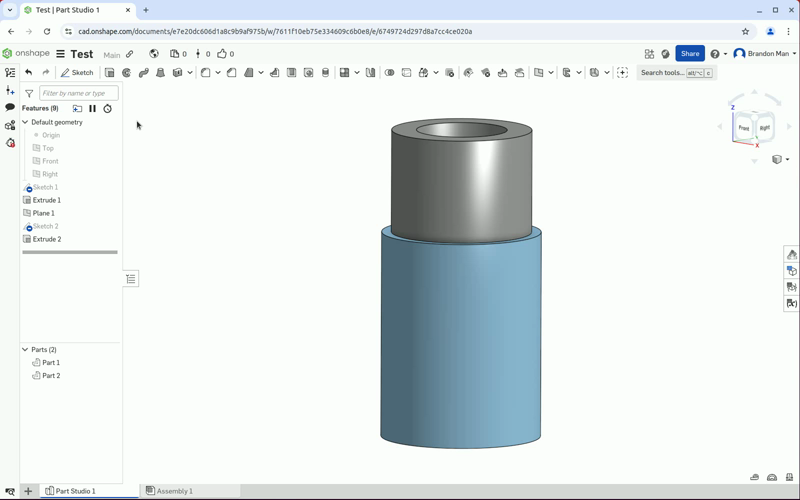
key(left, 3)
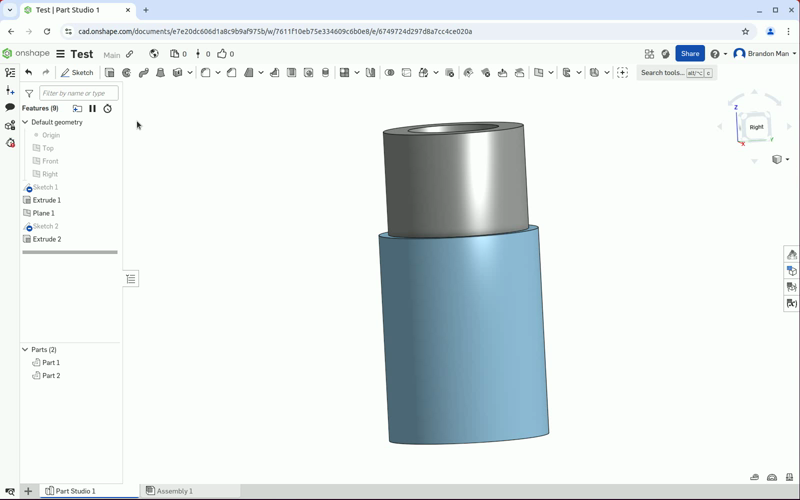
key(right, 3)
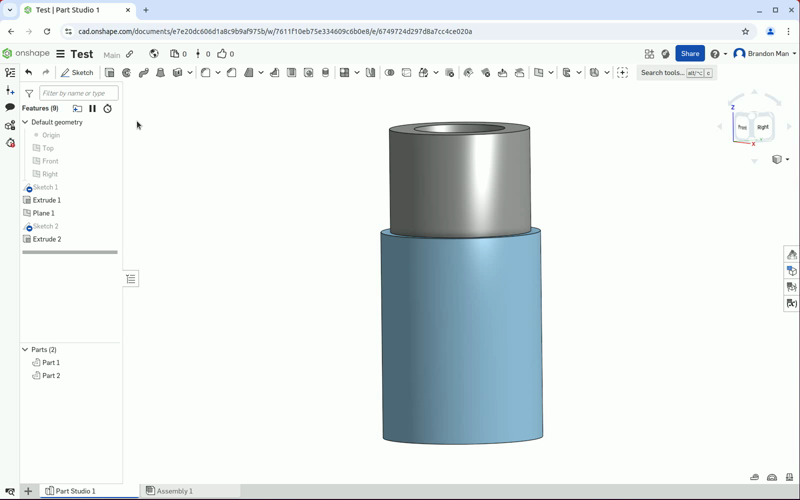
key(down, 3)
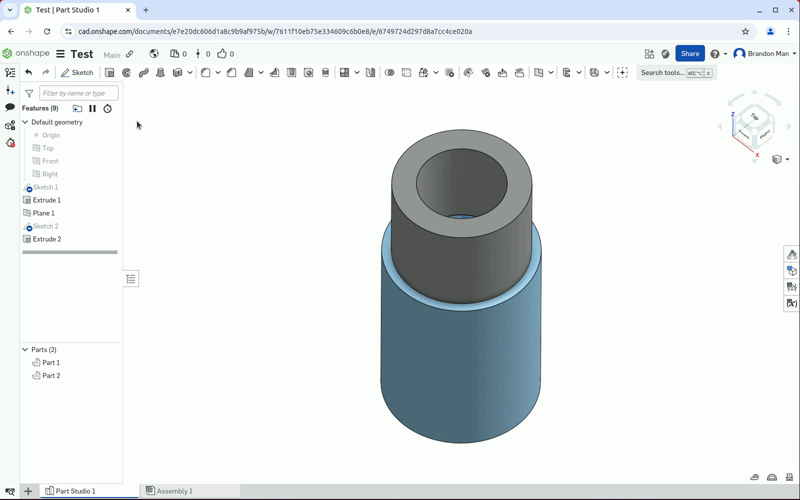
mouse_move(73, 189)
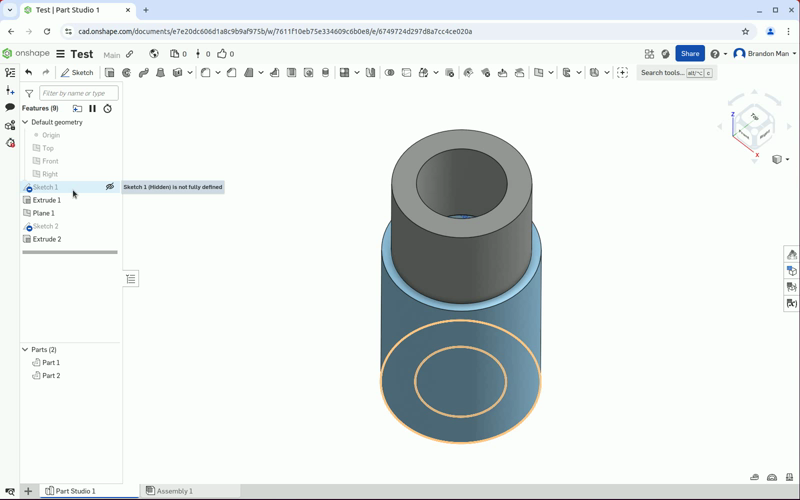
click(73, 189)